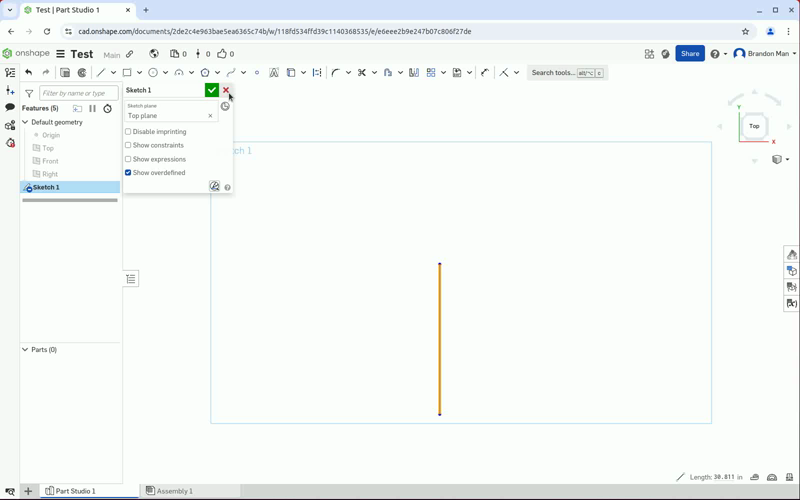
key(shift+h)
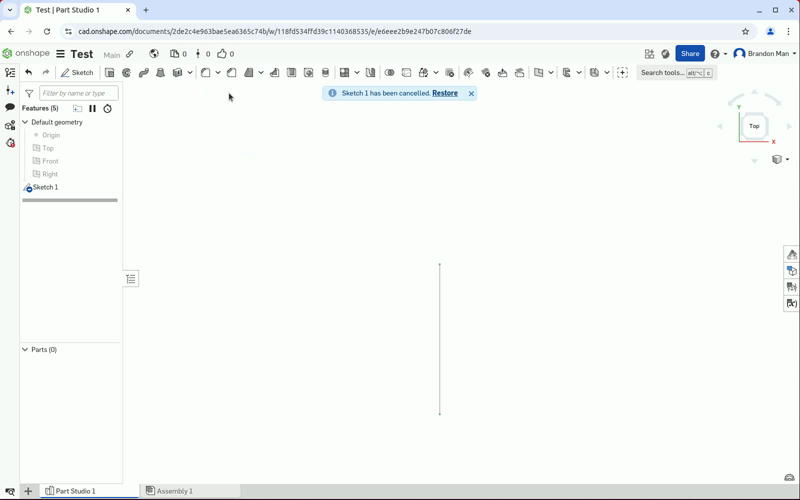
key(shift+s)
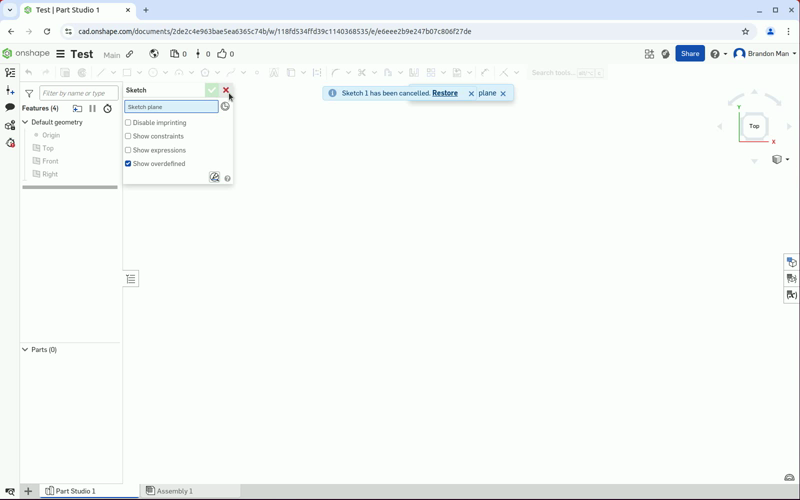
mouse_move(73, 150)
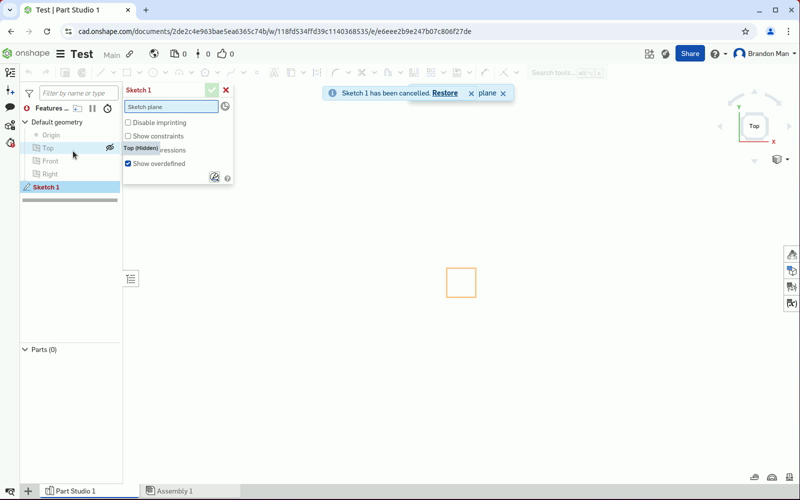
click(73, 150)
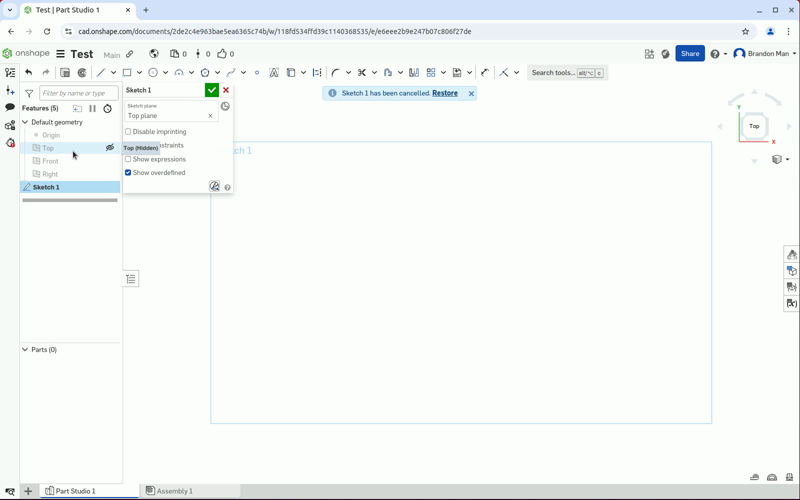
mouse_move(73, 352)
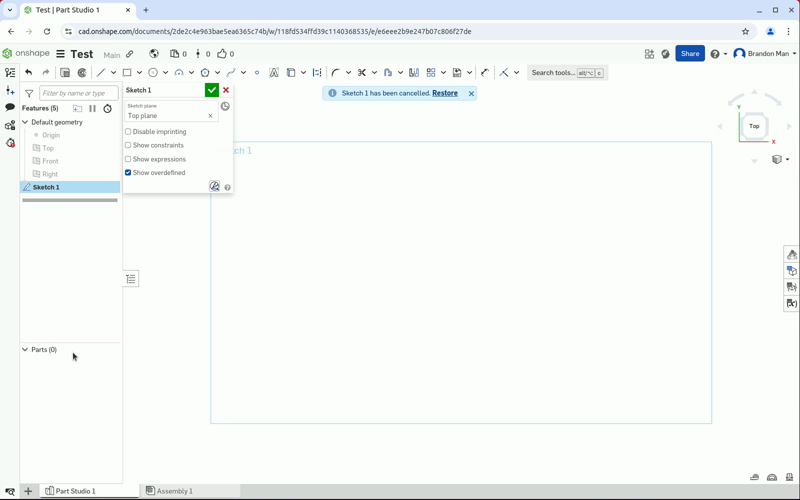
key(y)
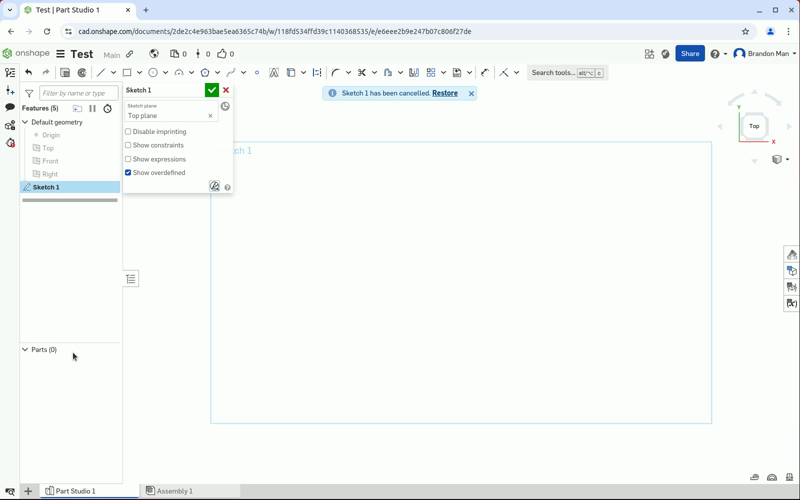
key(l)
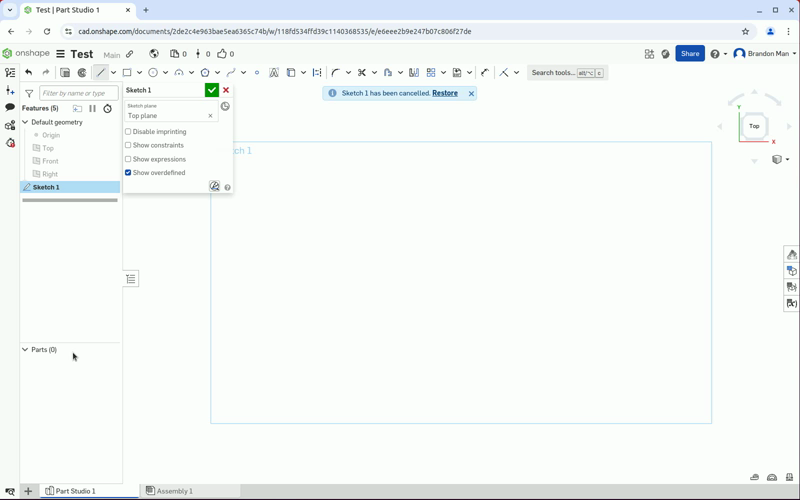
key_down(shift)
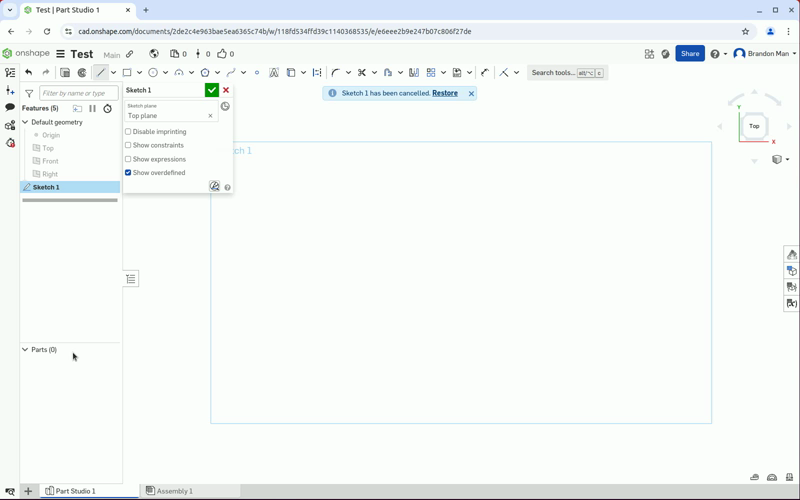
mouse_move(348, 365)
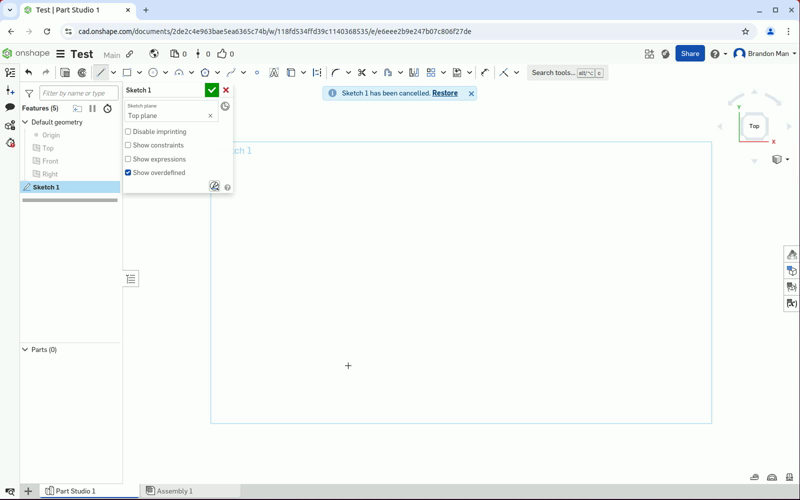
click(348, 365)
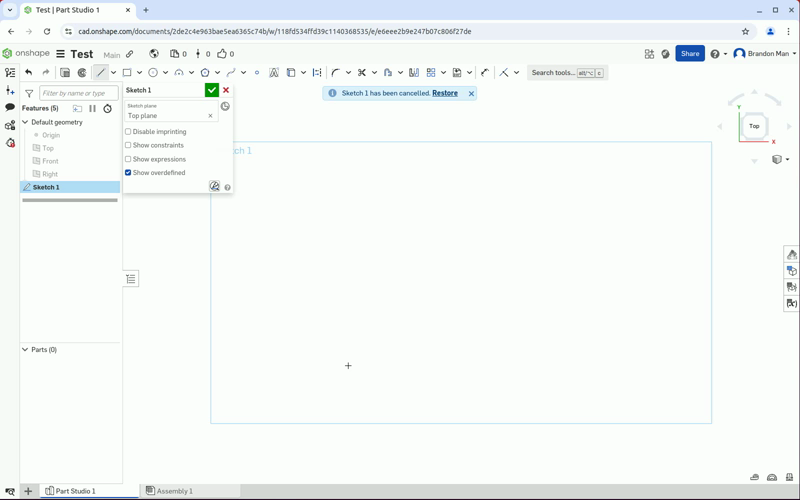
key_up(shift)
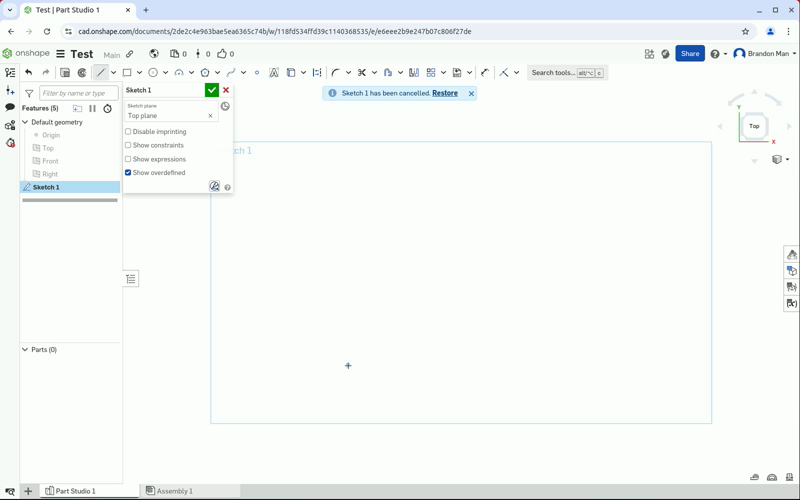
key_down(shift)
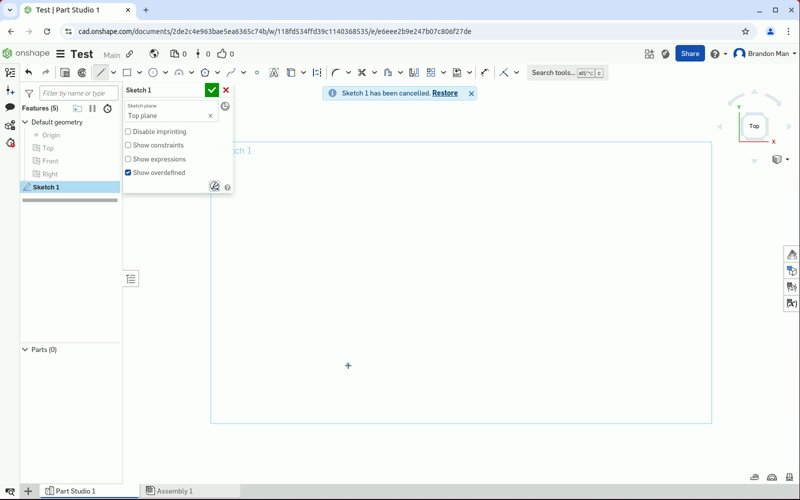
mouse_move(572, 365)
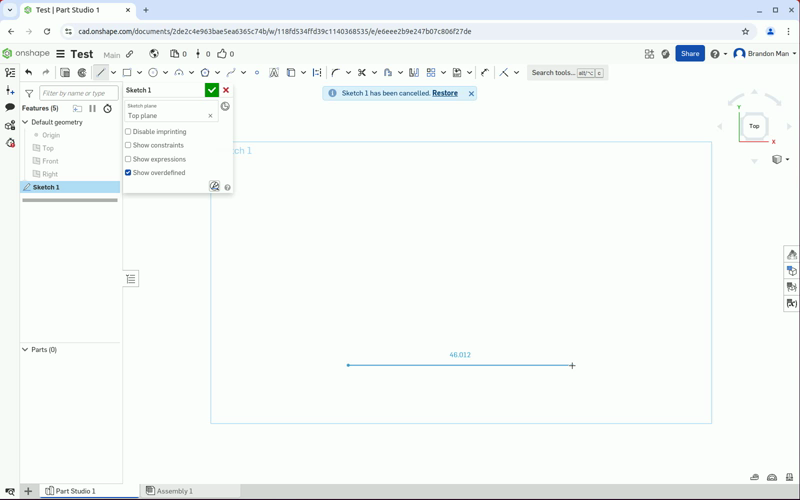
click(572, 365)
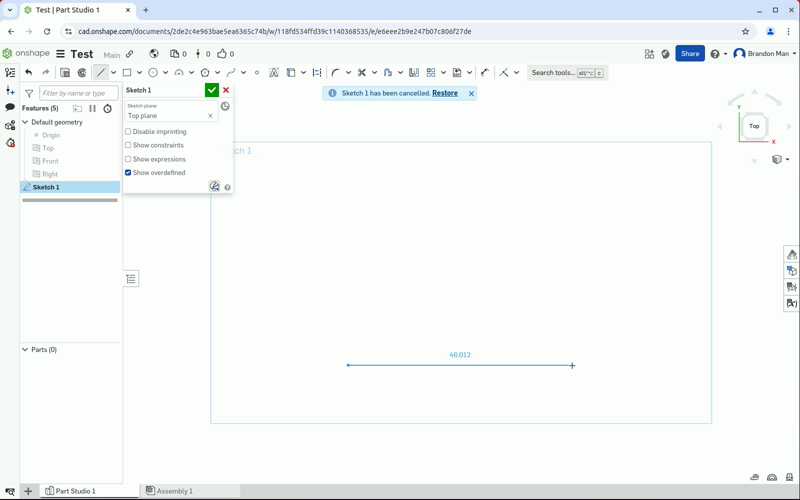
key_up(shift)
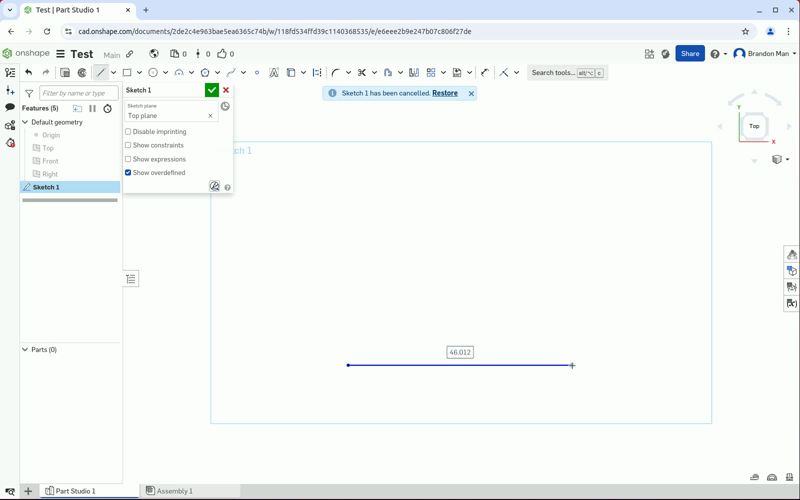
key_down(shift)
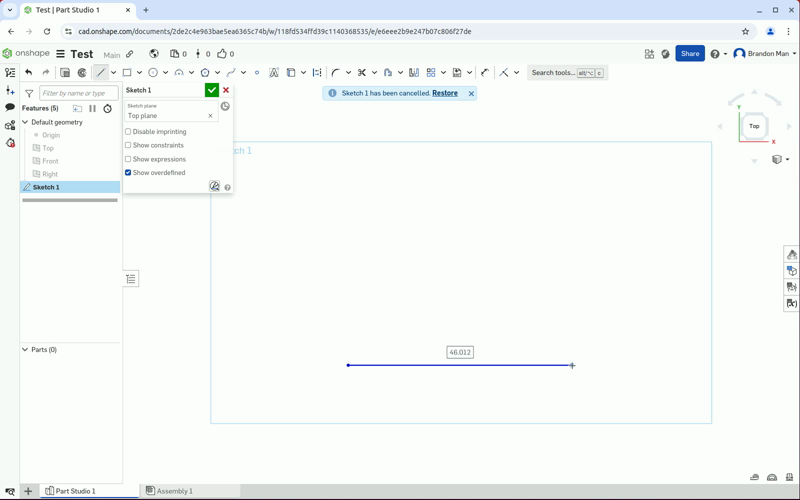
mouse_move(572, 202)
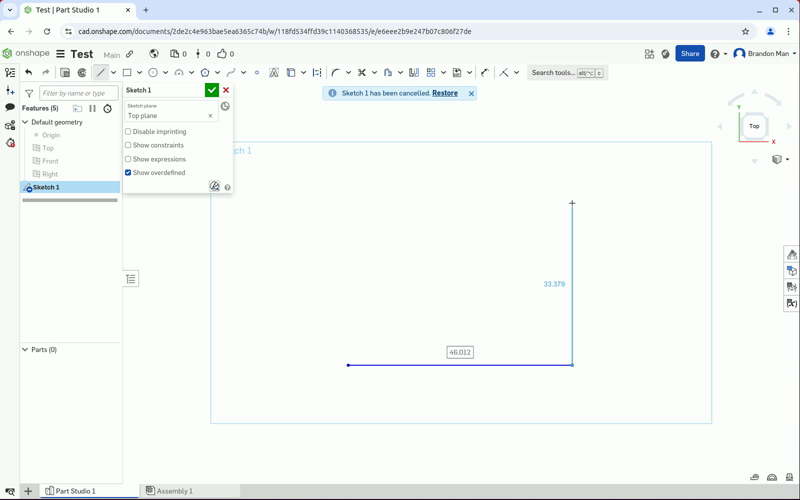
click(572, 202)
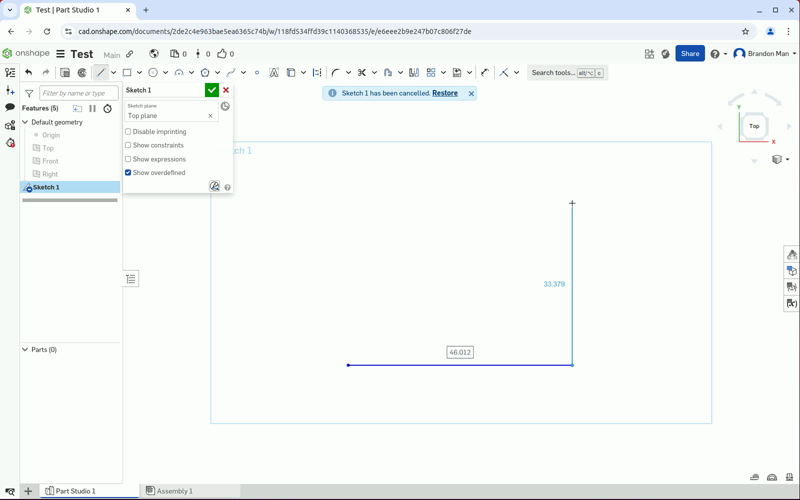
key_up(shift)
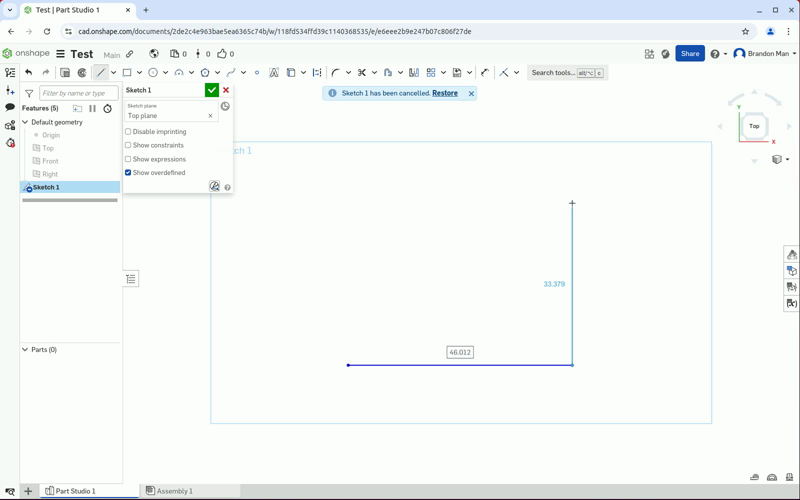
key_down(shift)
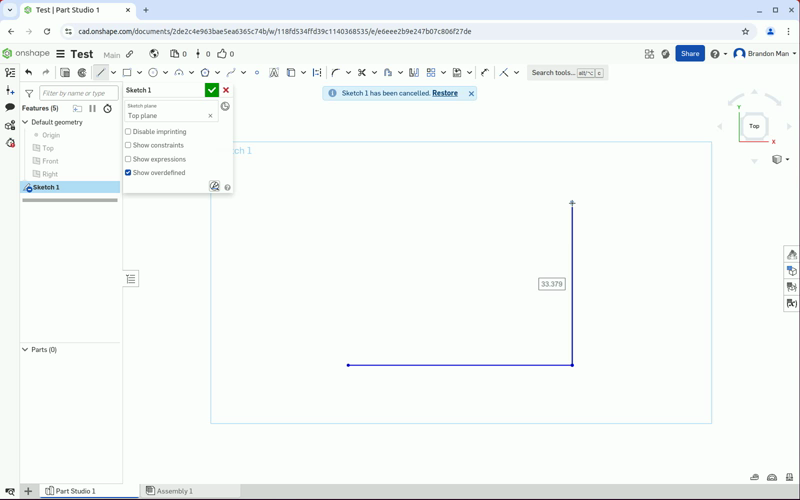
mouse_move(348, 202)
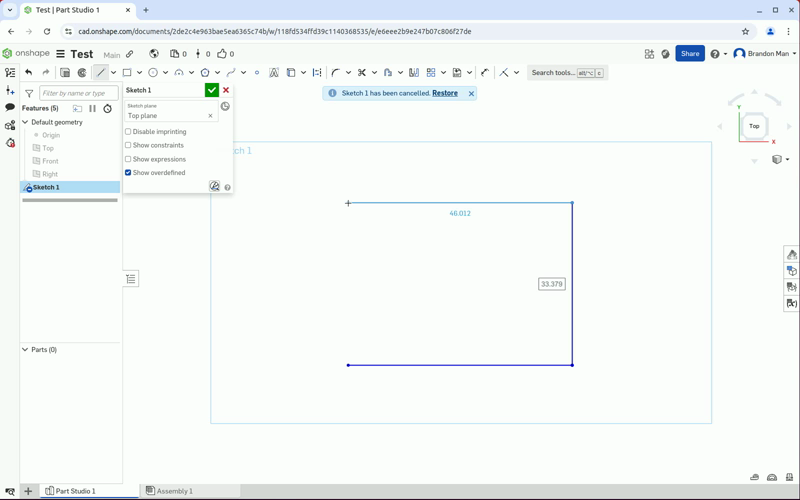
click(348, 202)
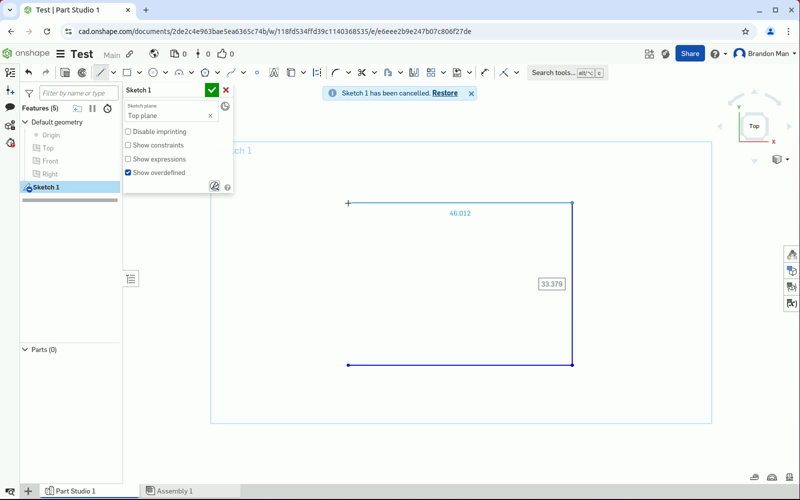
key_up(shift)
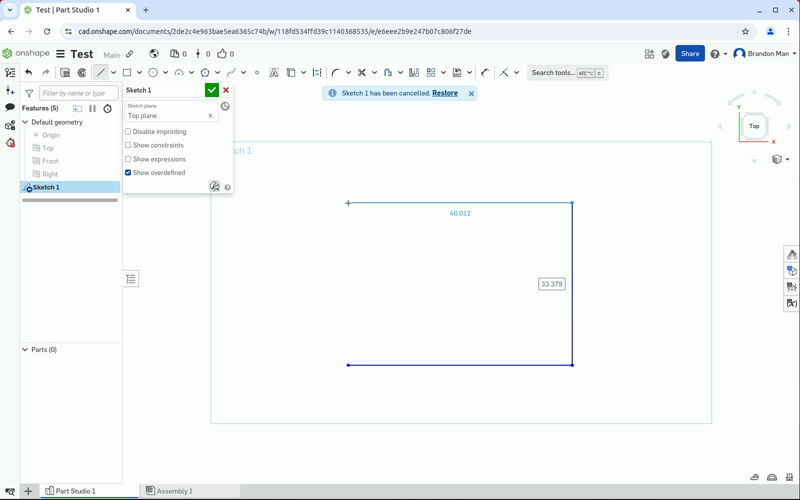
key_down(shift)
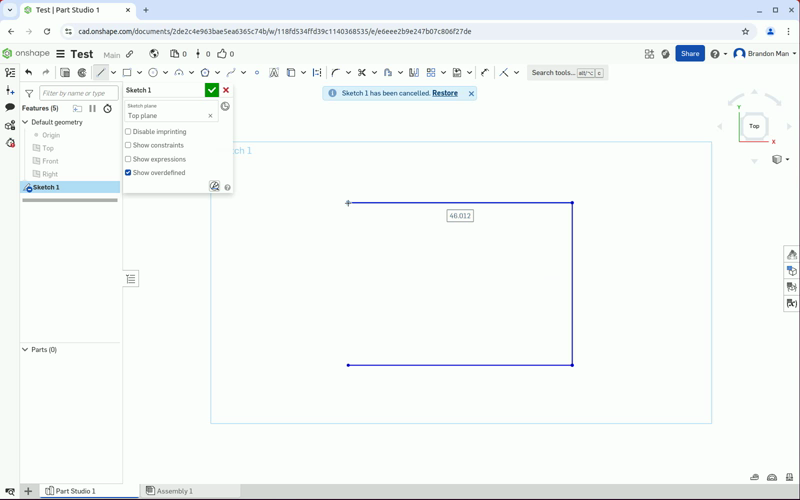
mouse_move(348, 365)
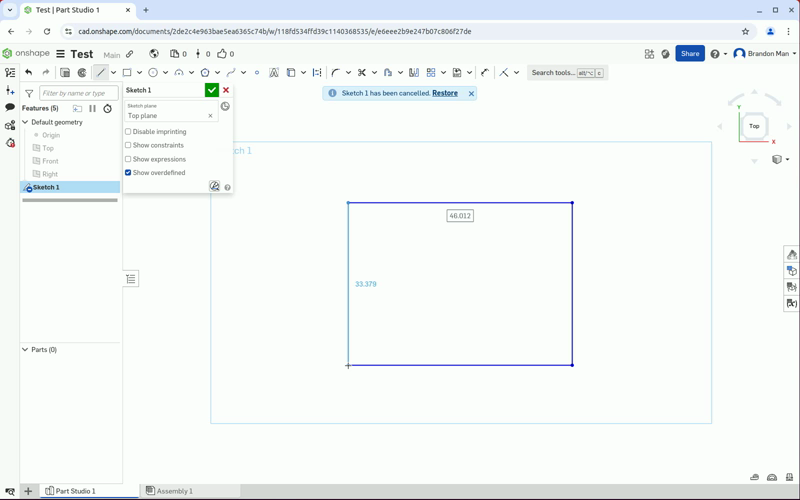
key_up(shift)
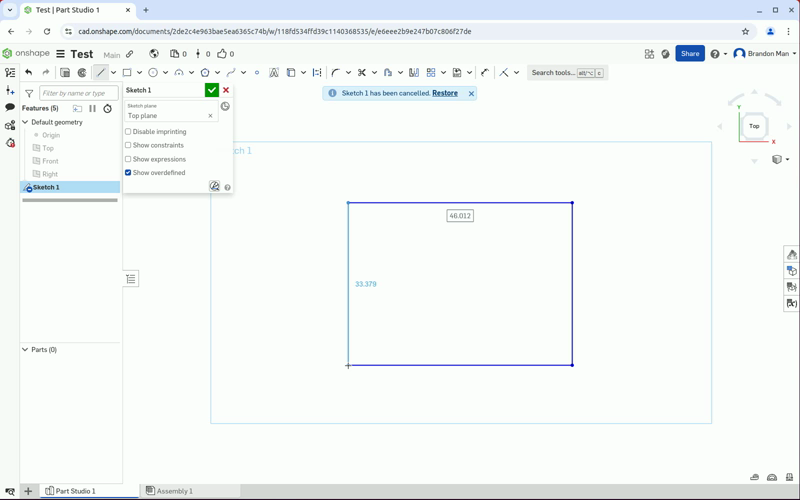
click(348, 365)
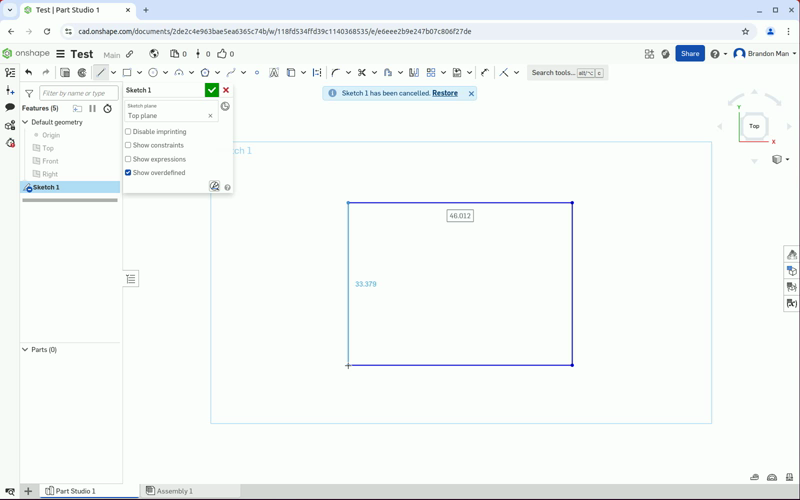
key(esc)
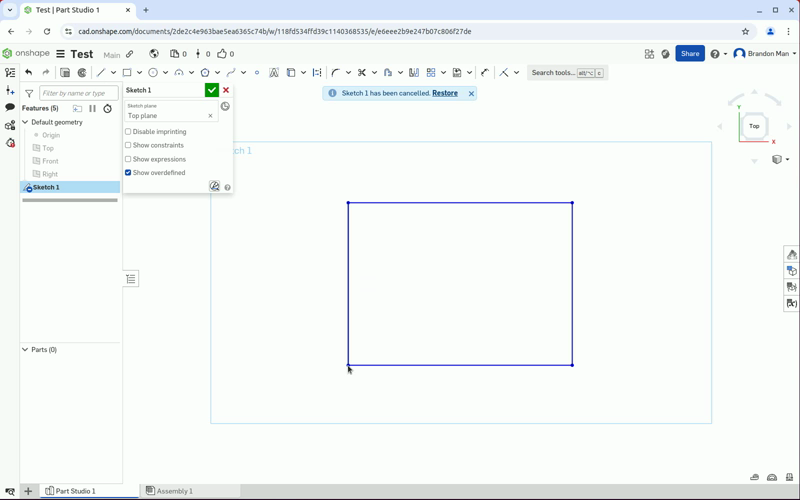
mouse_move(491, 287)
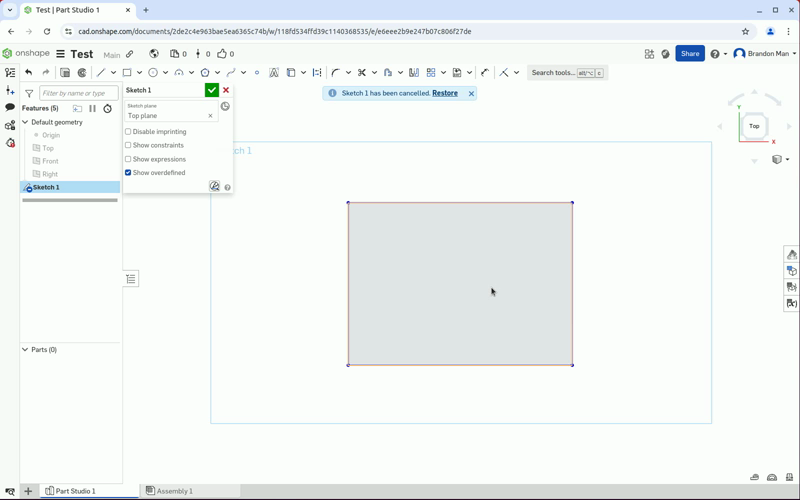
click(491, 287)
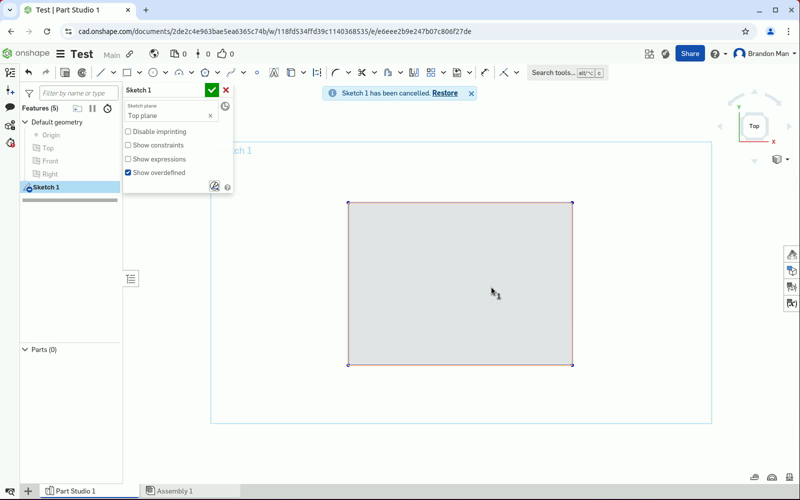
mouse_move(73, 352)
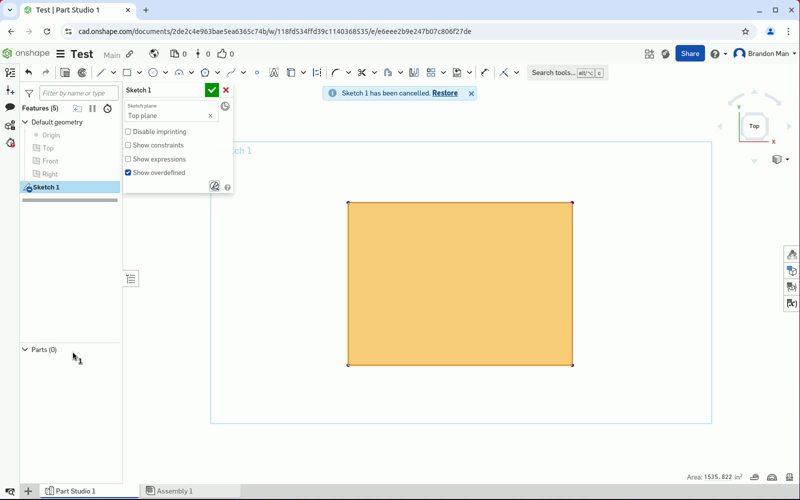
key(shift+y)
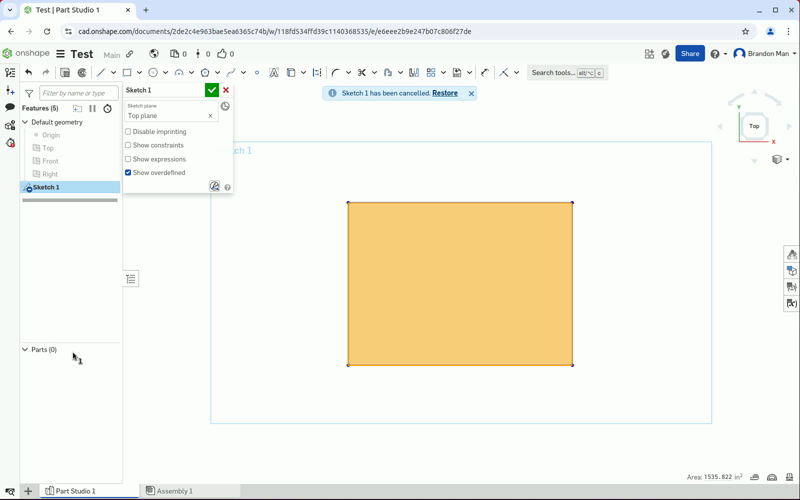
key(shift+e)
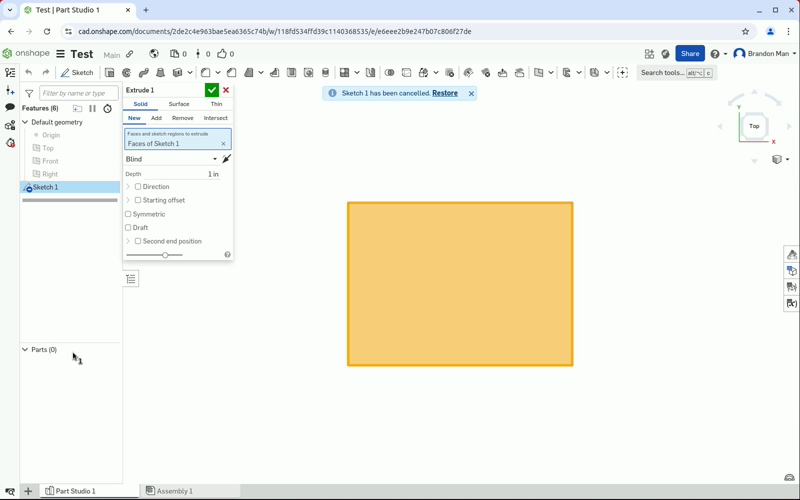
mouse_move(143, 106)
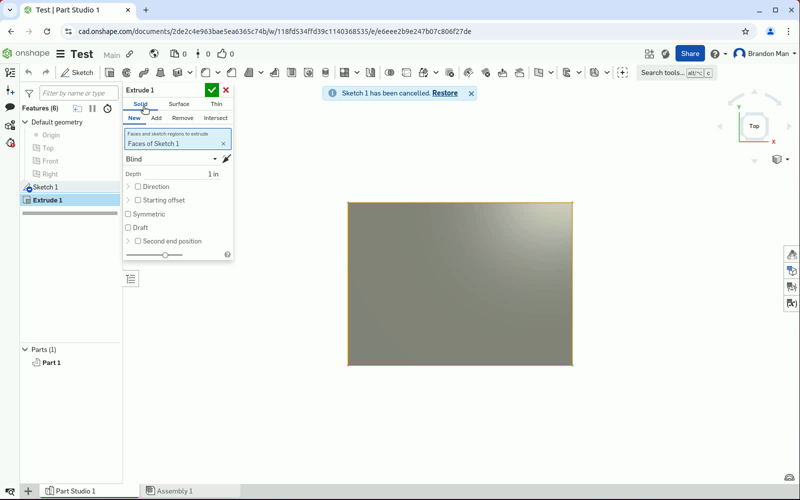
click(143, 106)
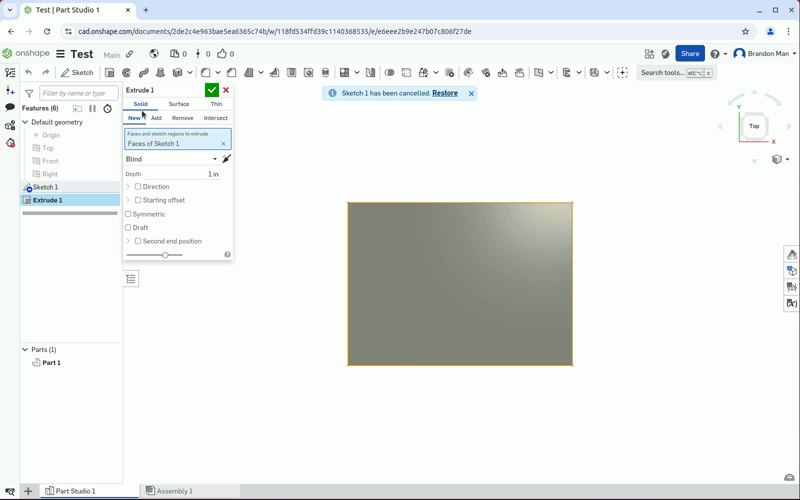
mouse_move(137, 120)
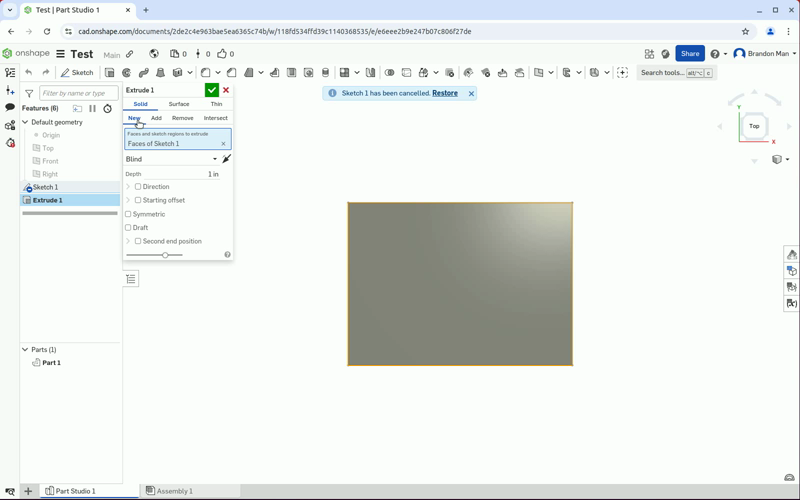
click(137, 120)
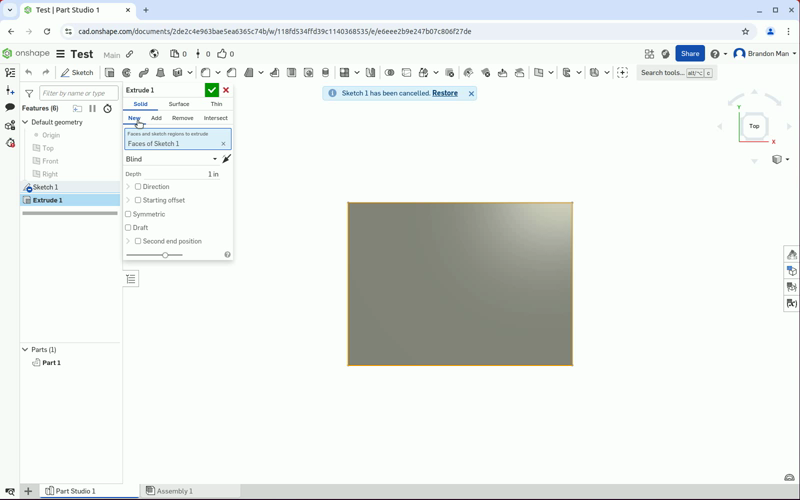
key(tab, 4)
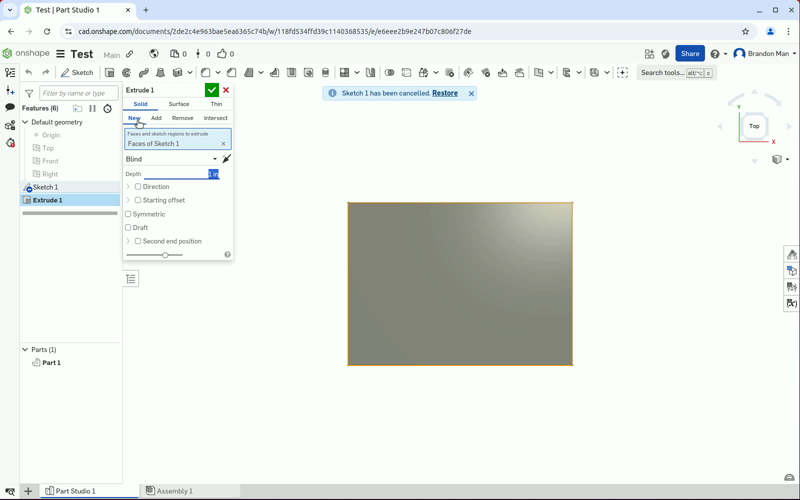
text(4.092)
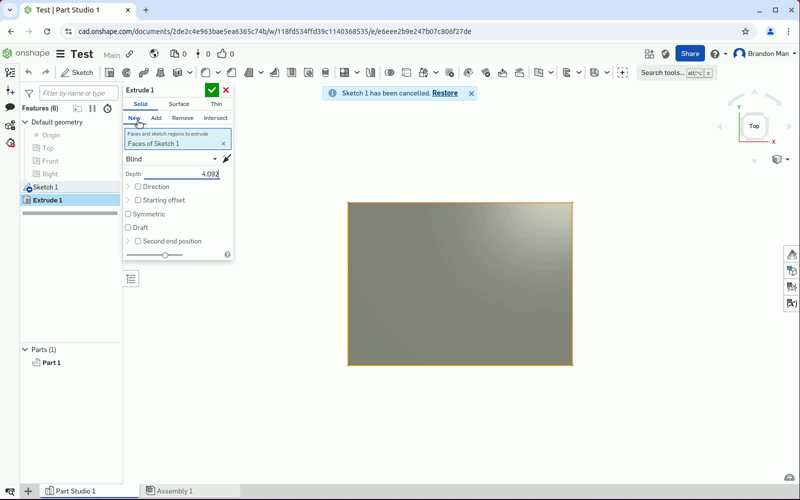
key(enter)
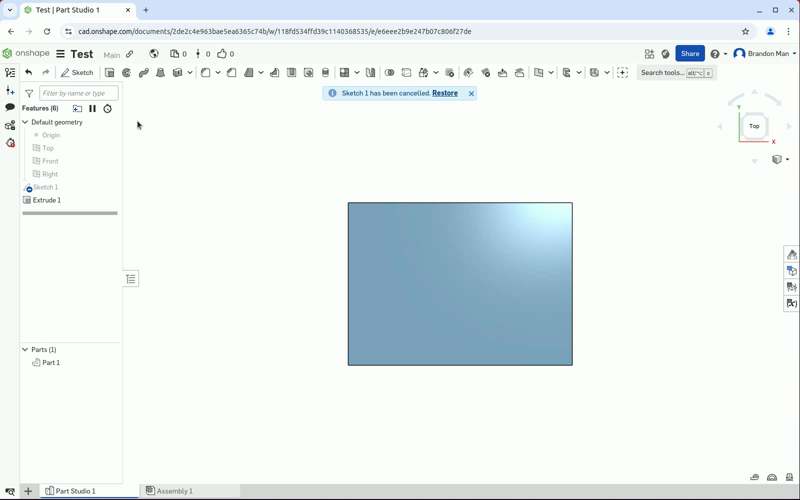
key(shift+h)
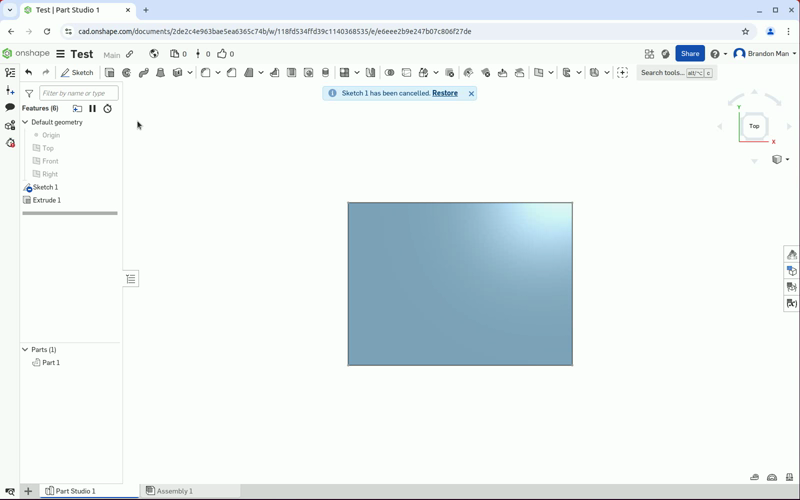
key(shift+h)
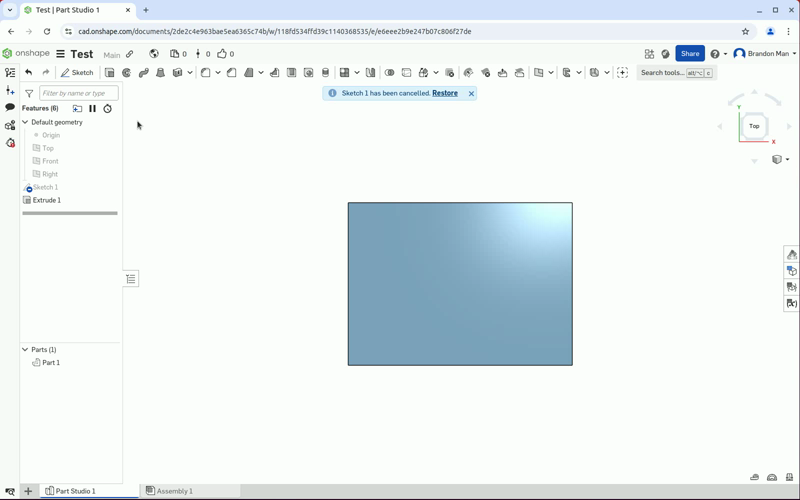
mouse_move(73, 189)
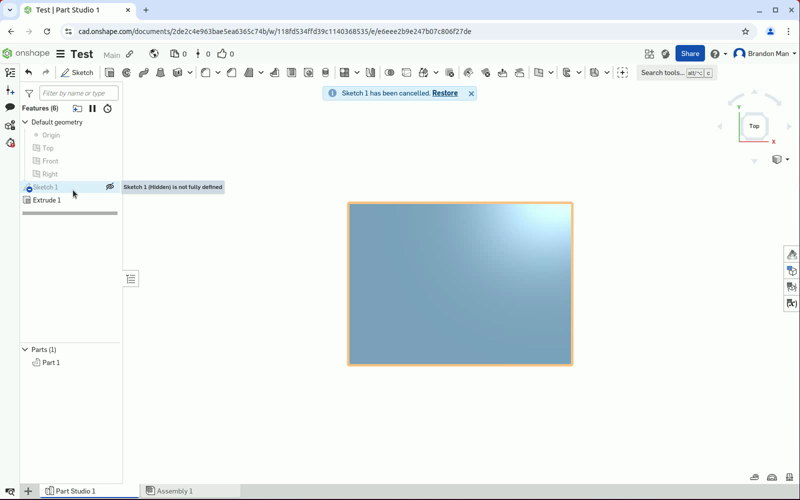
click(73, 189)
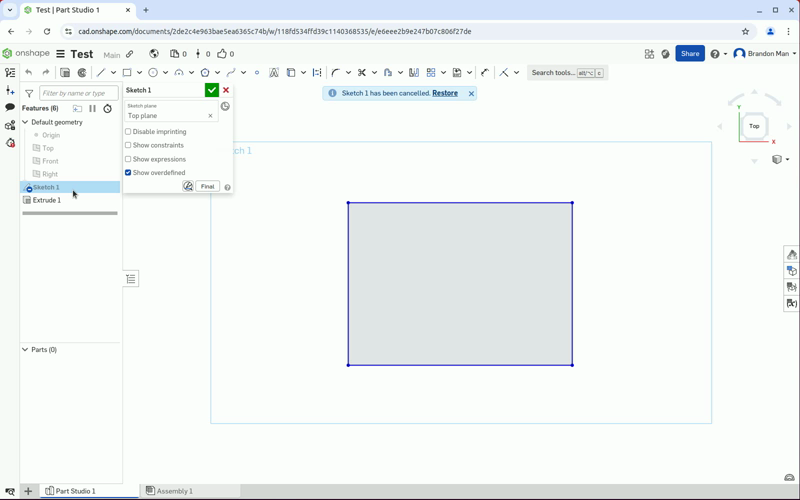
mouse_move(229, 92)
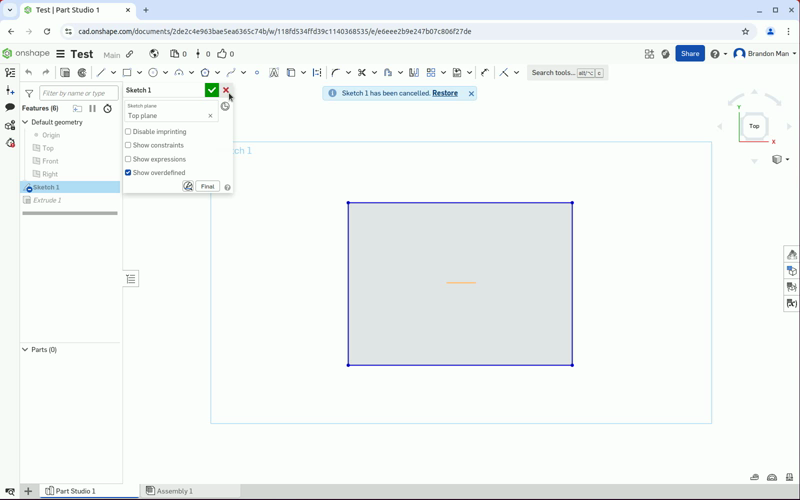
click(229, 92)
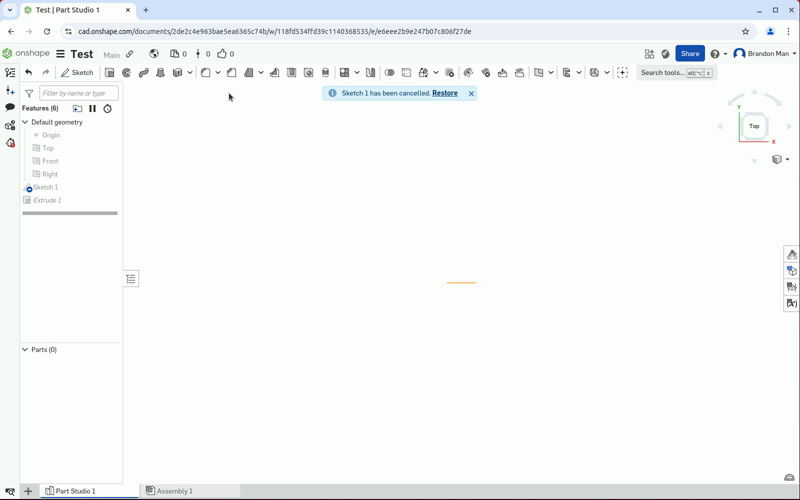
mouse_move(541, 75)
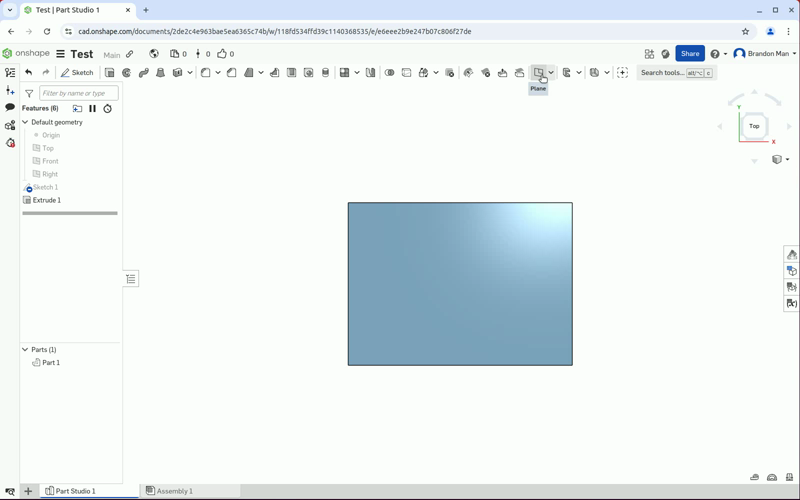
click(541, 75)
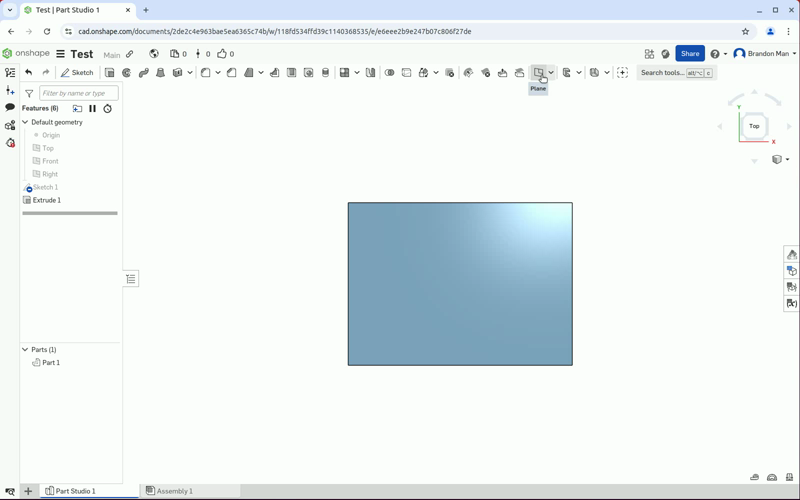
mouse_move(73, 150)
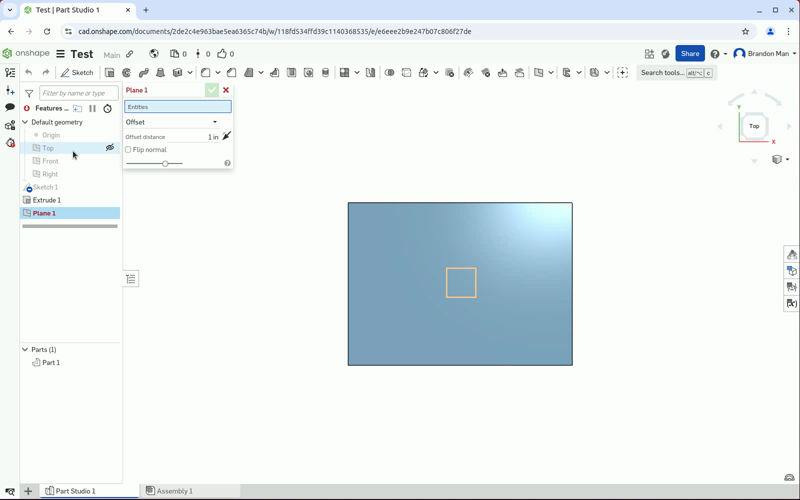
click(73, 150)
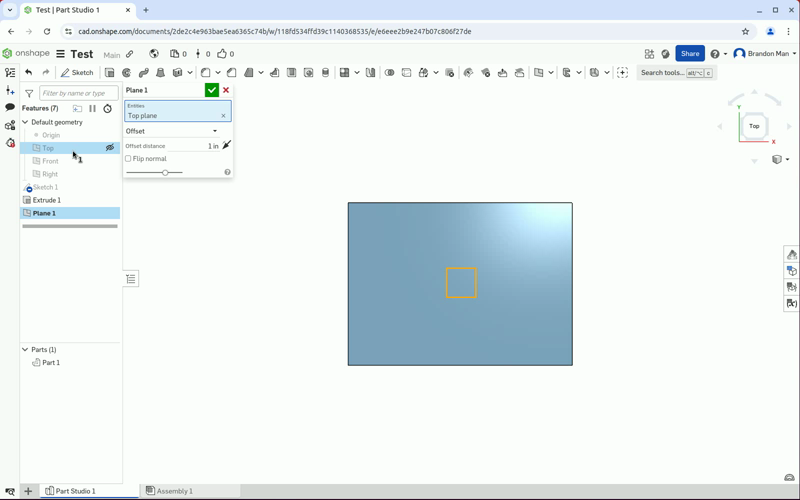
key(tab, 2)
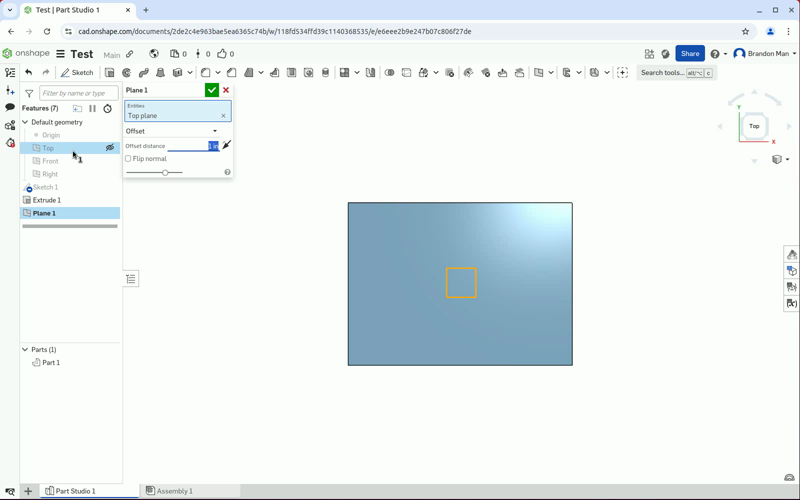
text(4.098)
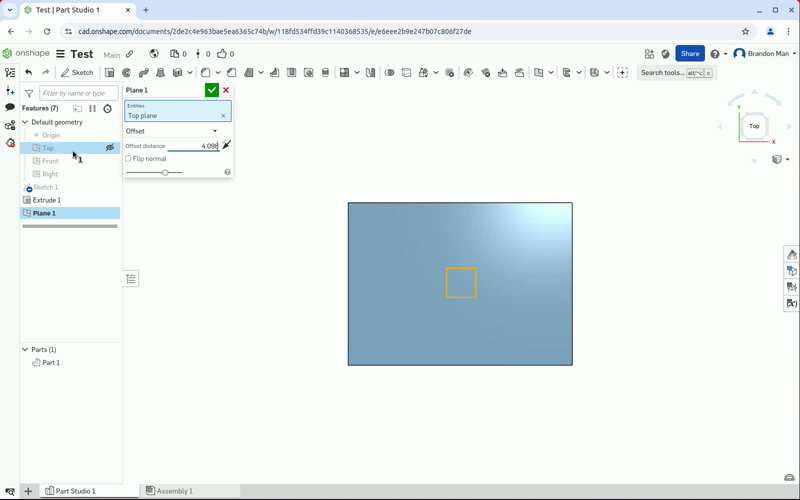
key(enter, 2)
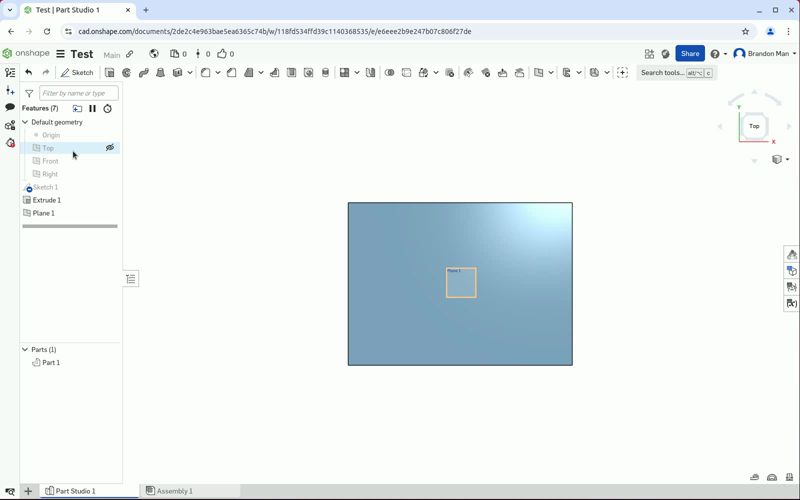
key(shift+s)
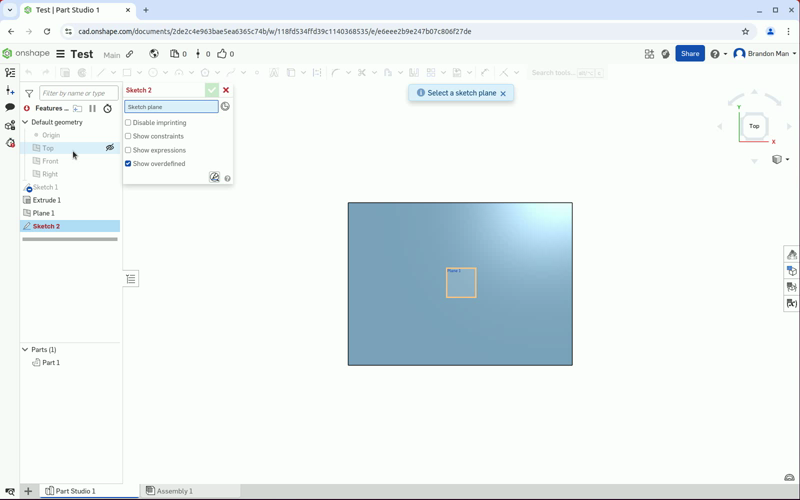
mouse_move(73, 215)
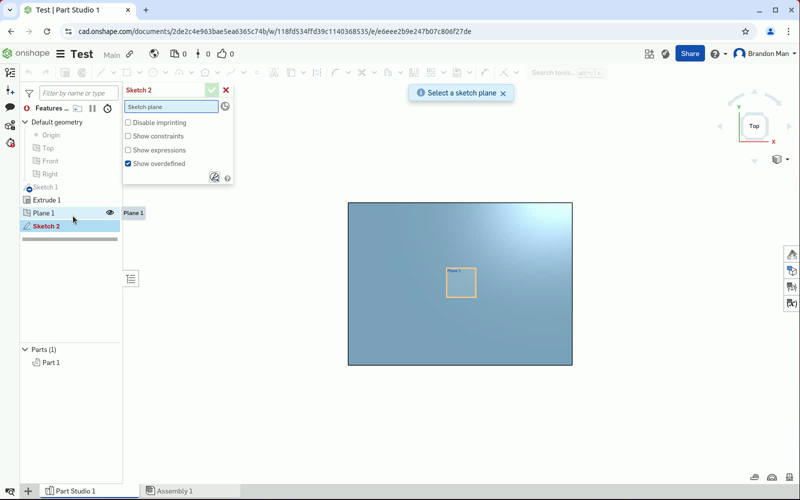
click(73, 215)
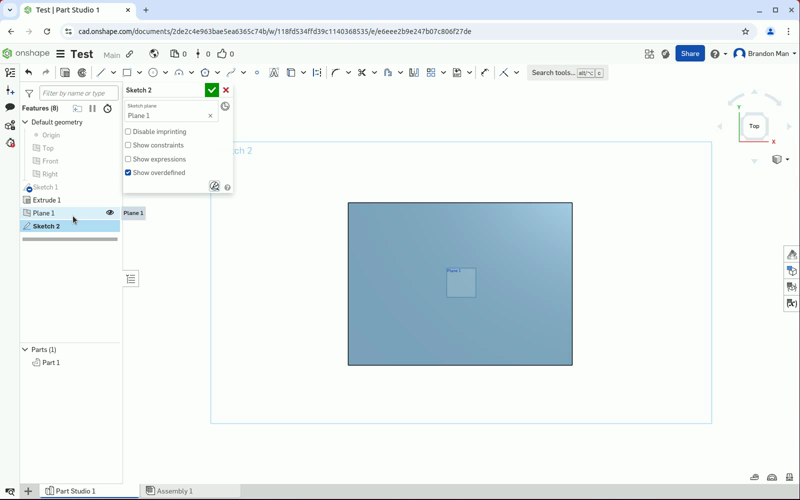
mouse_move(73, 352)
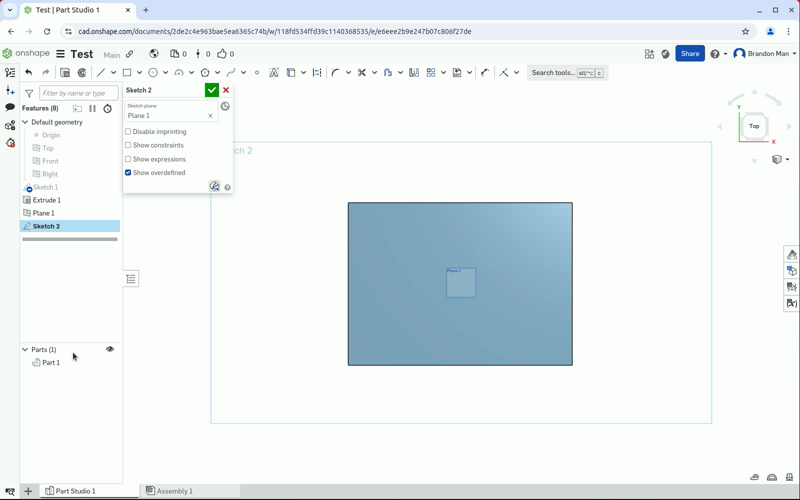
key(y)
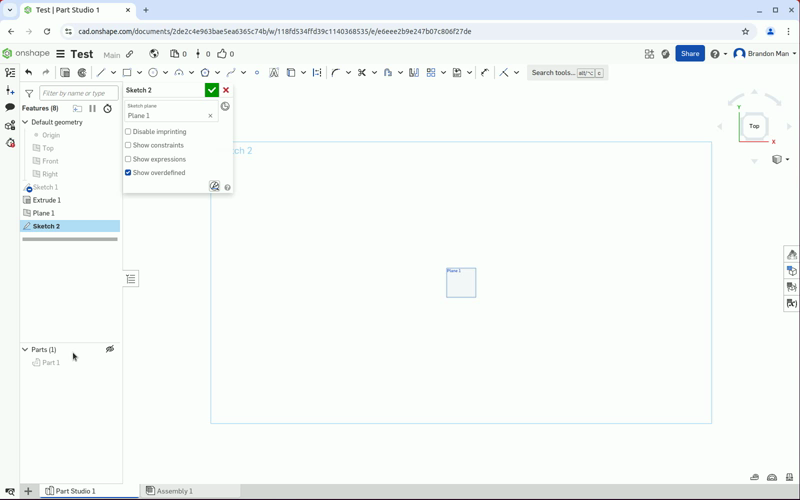
key(l)
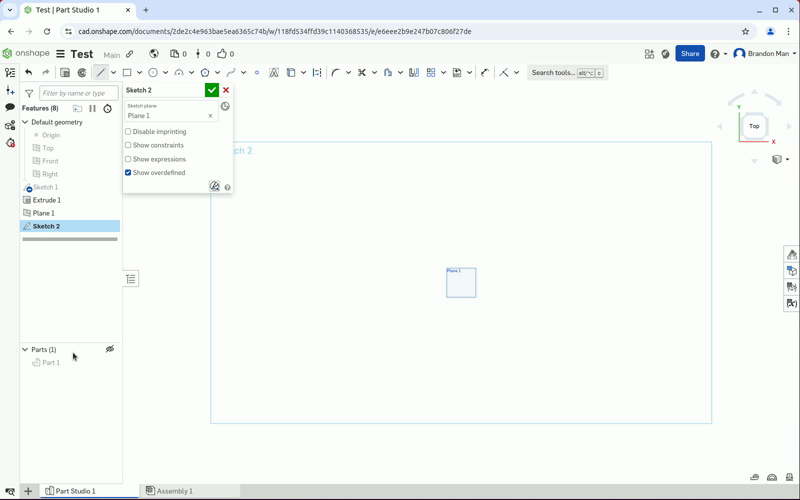
key_down(shift)
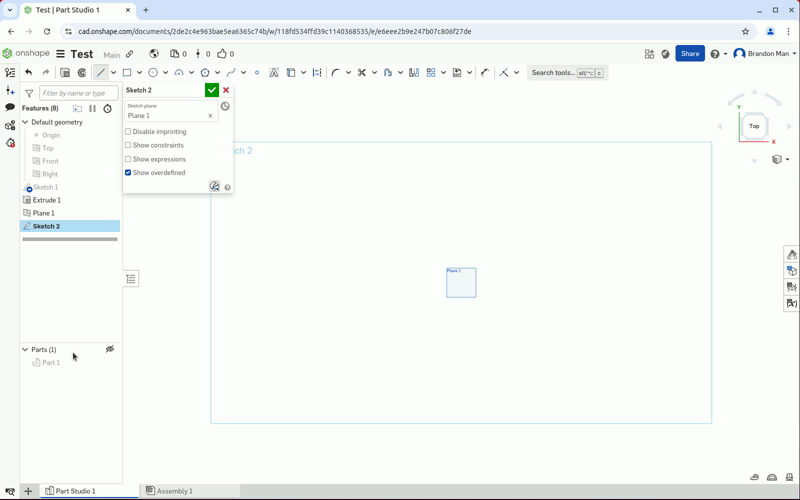
mouse_move(370, 365)
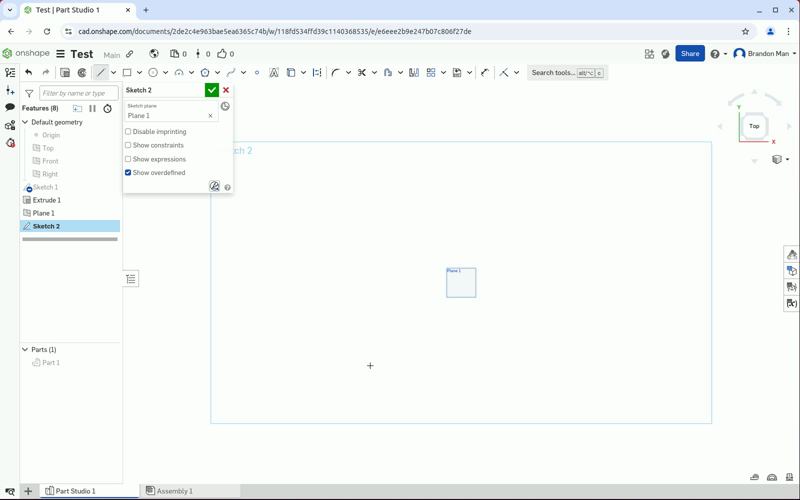
click(370, 365)
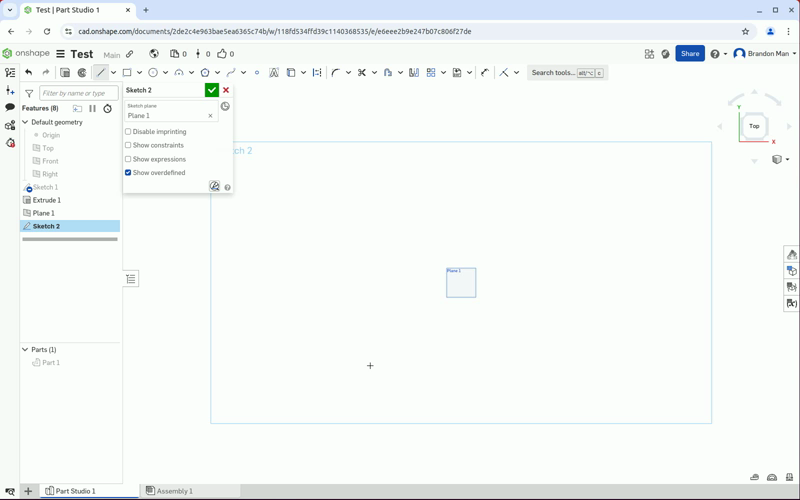
key_up(shift)
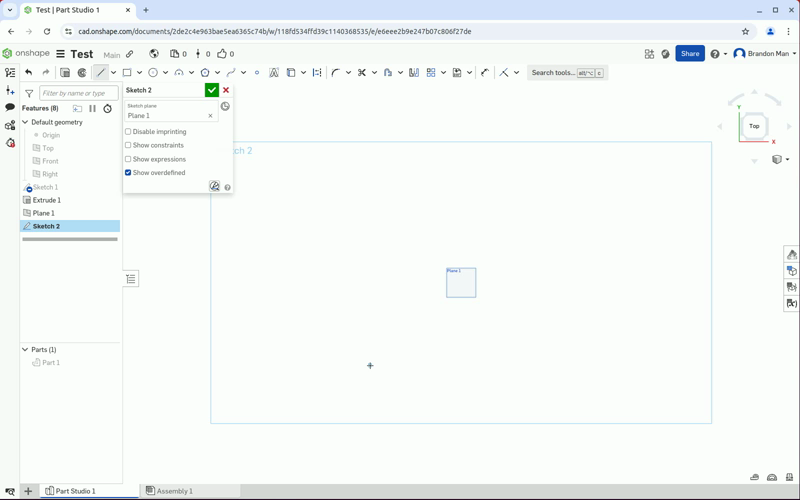
key_down(shift)
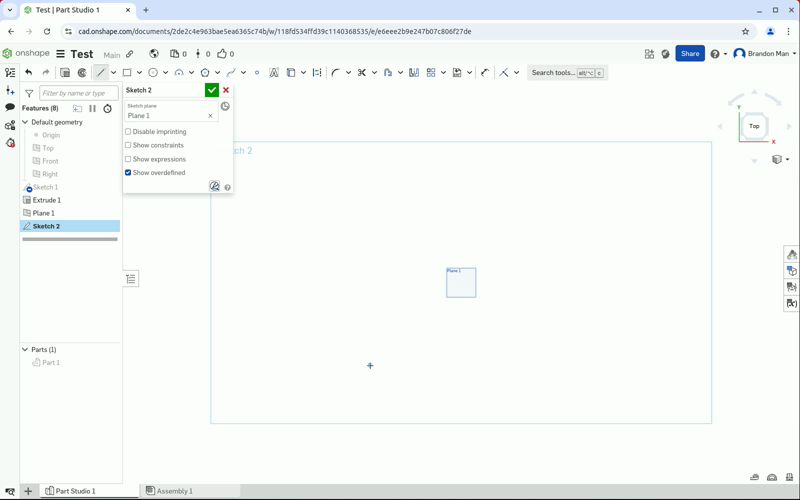
mouse_move(400, 365)
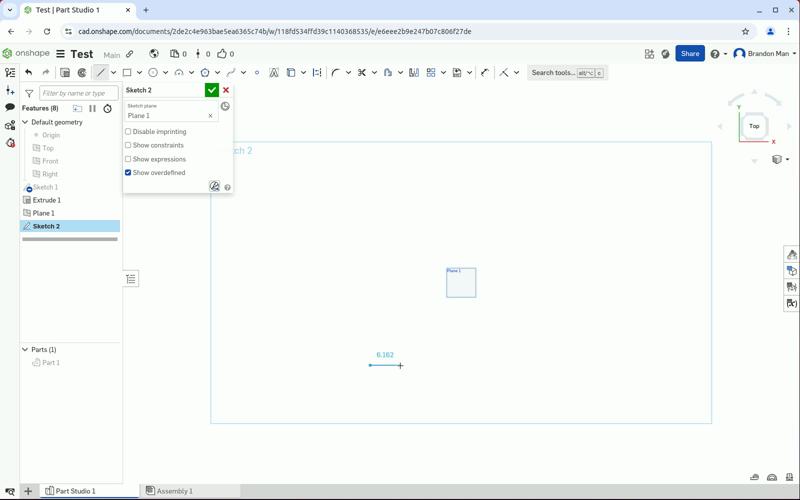
mouse_move(391, 365)
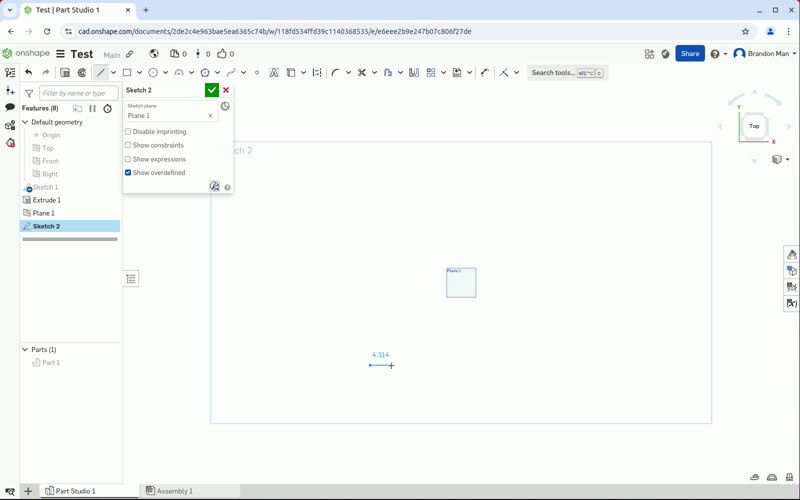
click(391, 365)
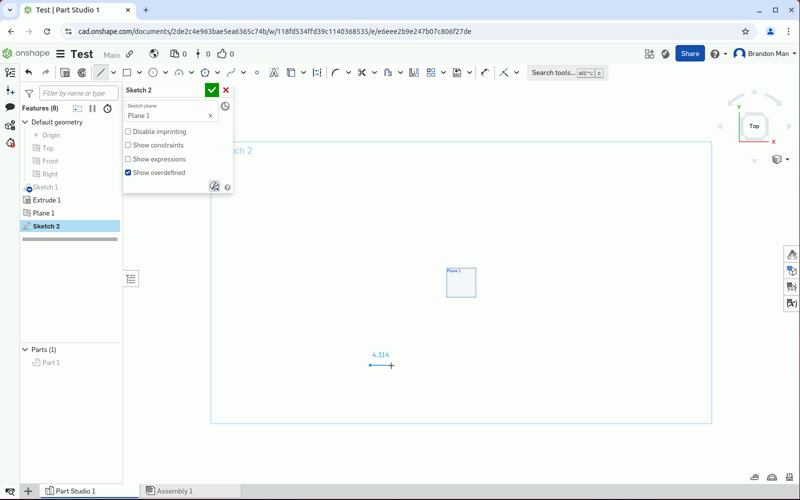
key_up(shift)
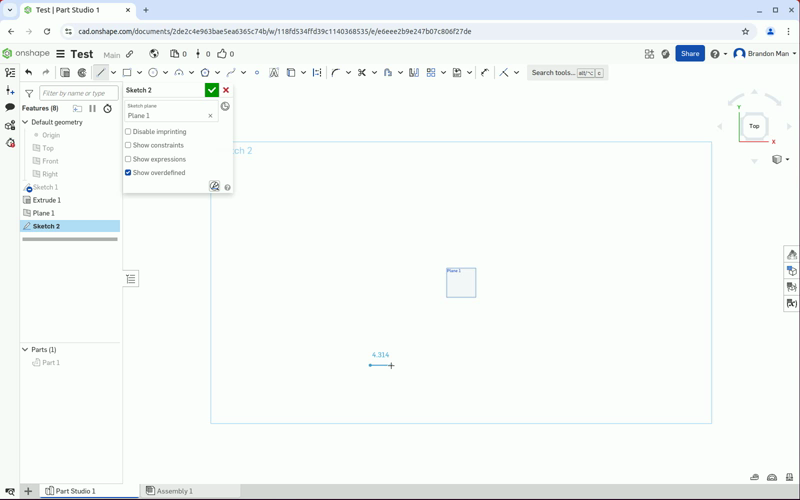
key_down(shift)
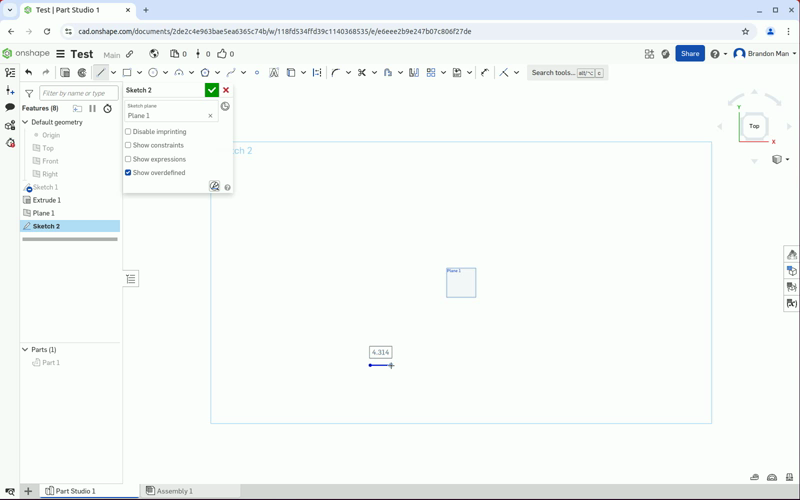
mouse_move(391, 282)
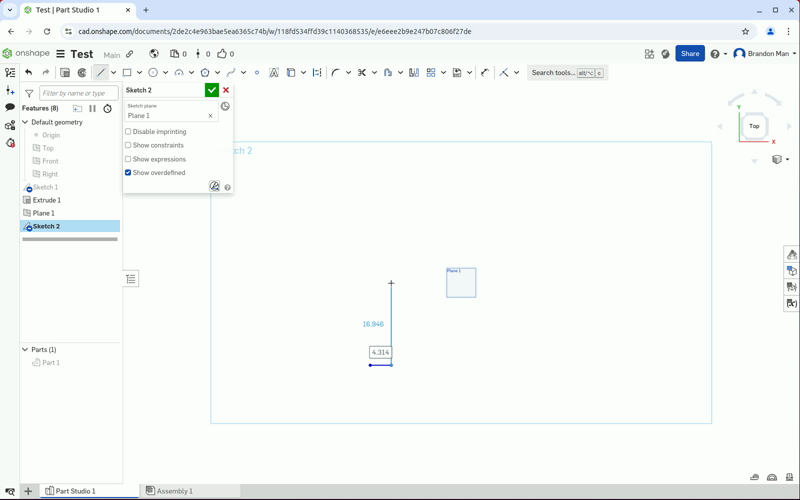
click(391, 282)
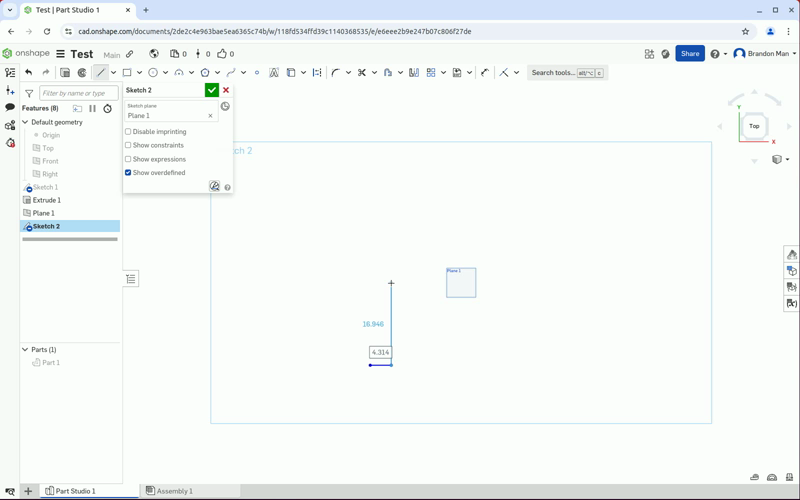
key_up(shift)
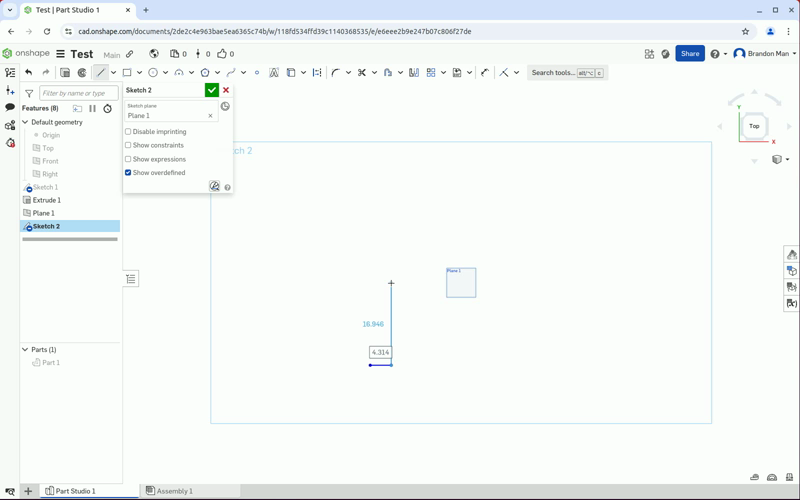
key_down(shift)
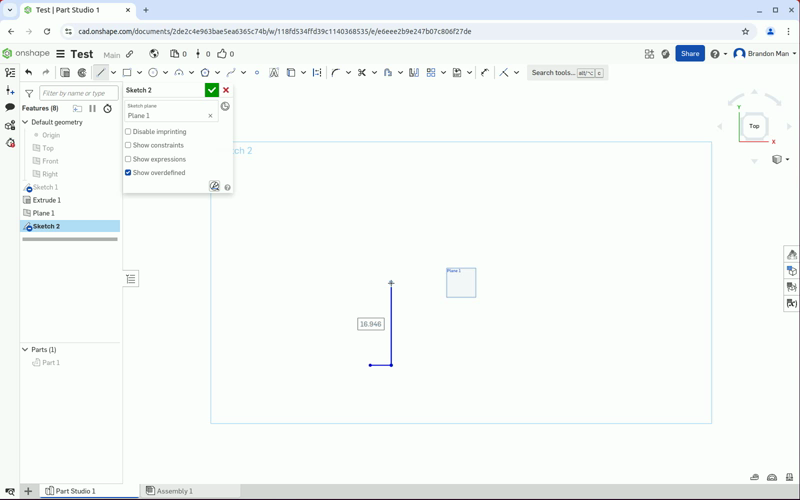
mouse_move(421, 282)
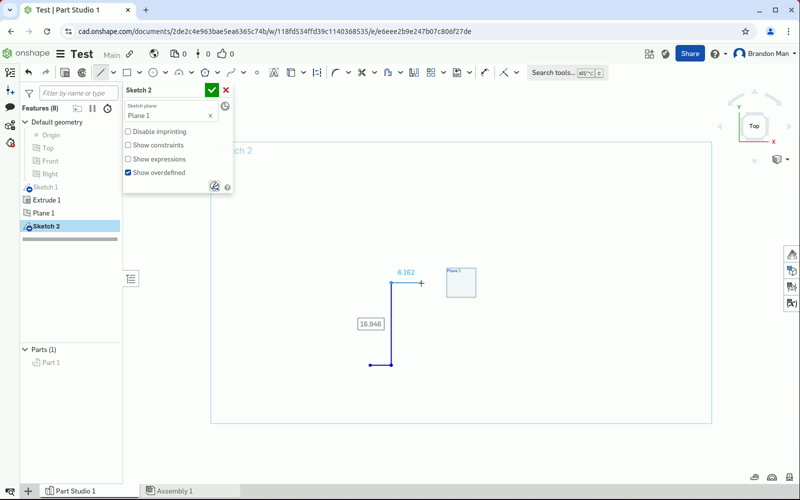
mouse_move(370, 282)
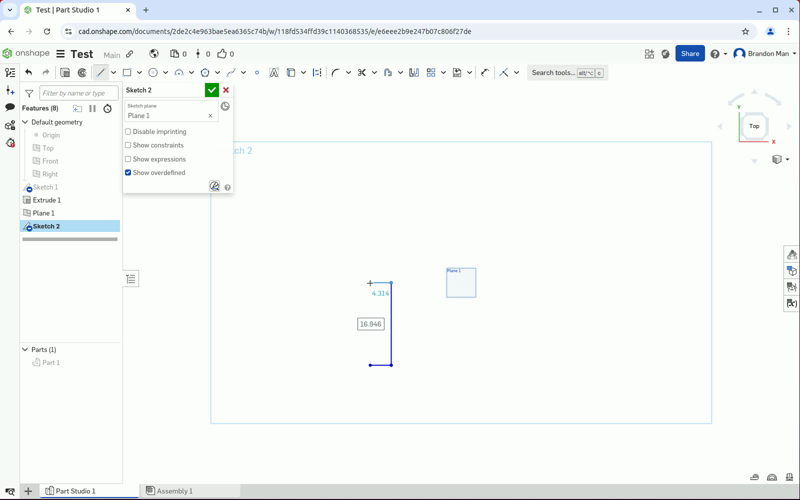
click(370, 282)
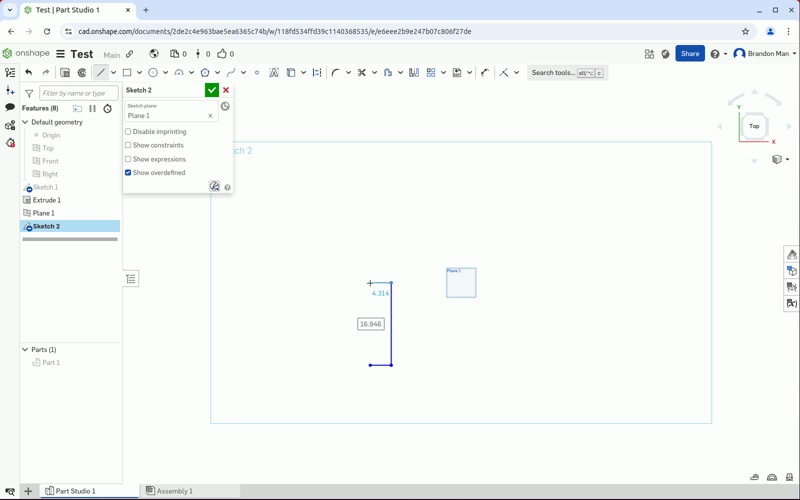
key_up(shift)
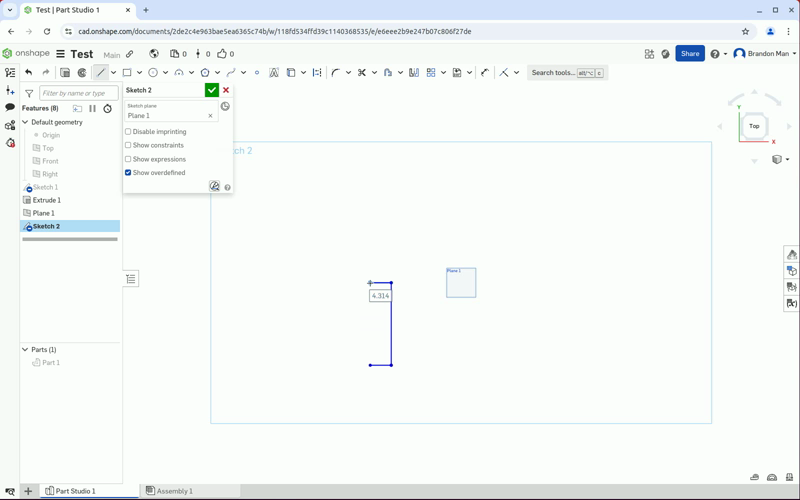
key_down(shift)
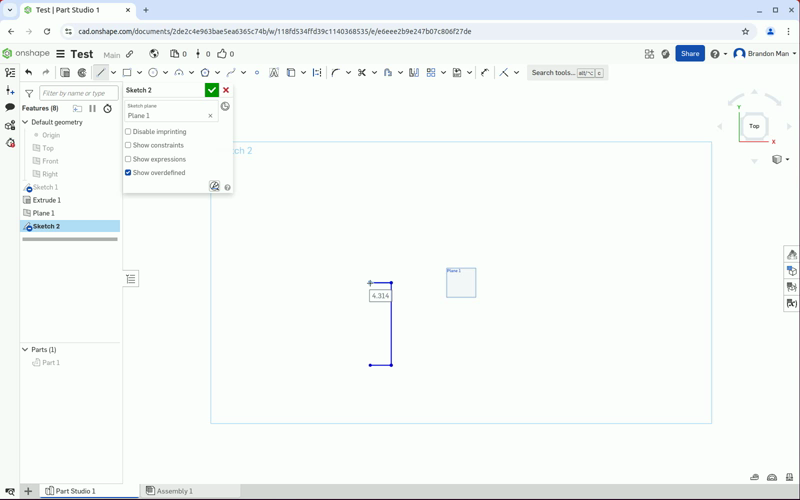
mouse_move(370, 365)
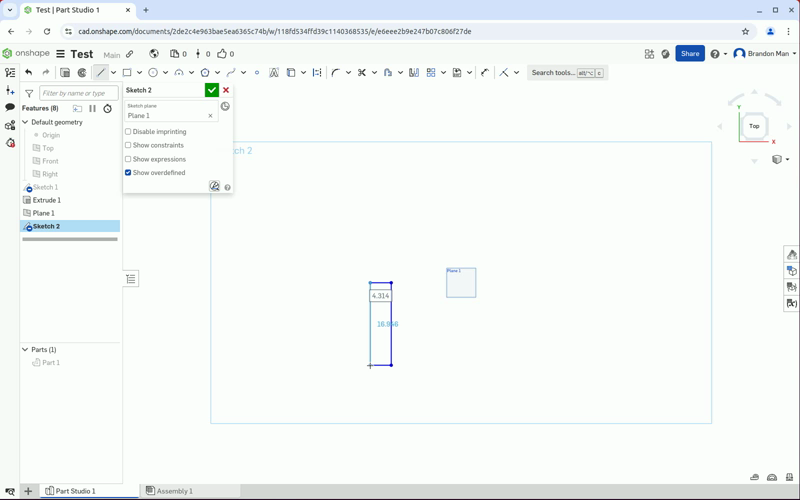
key_up(shift)
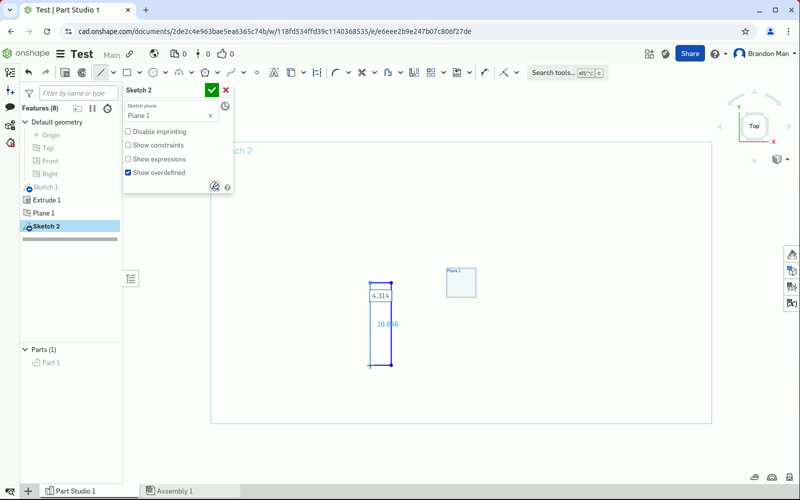
click(370, 365)
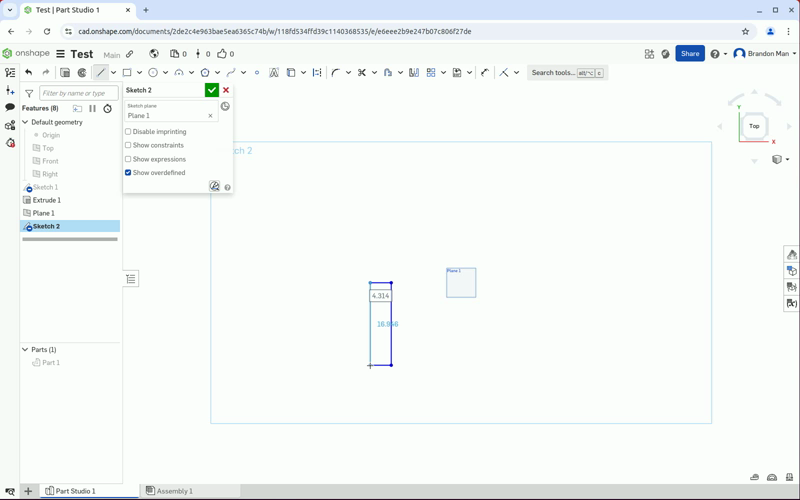
key(esc)
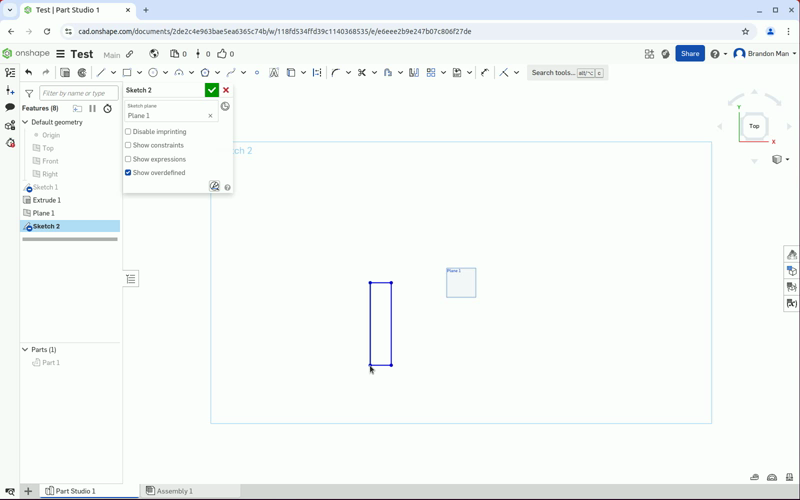
mouse_move(374, 305)
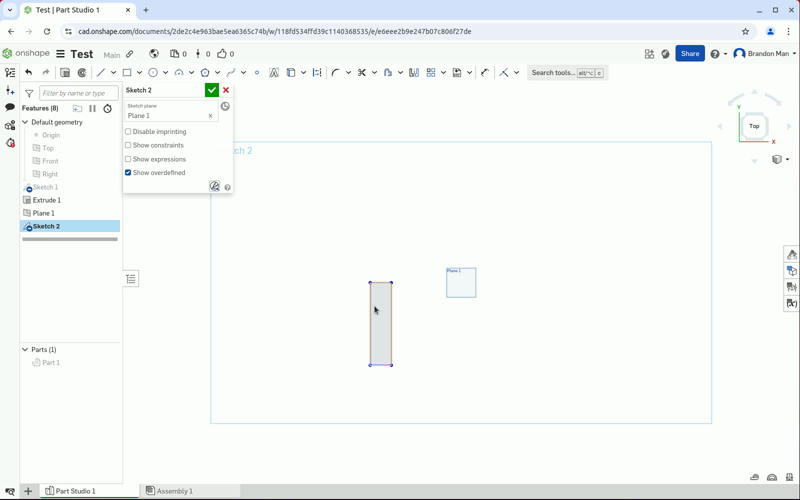
scroll(6)
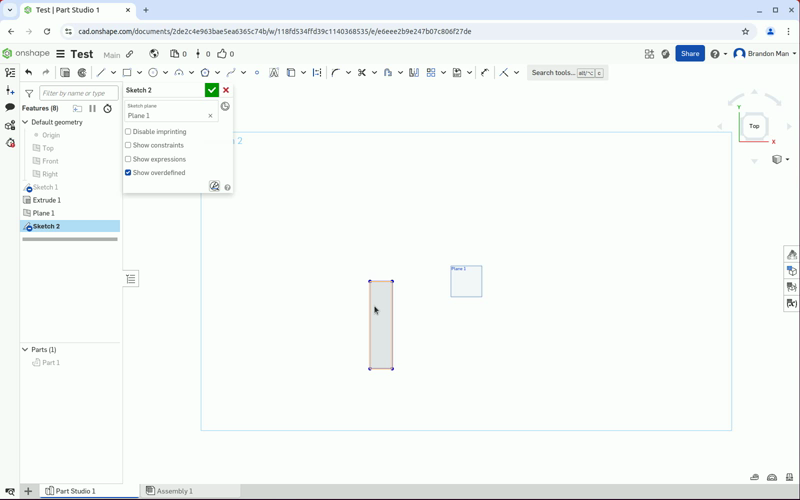
scroll(6)
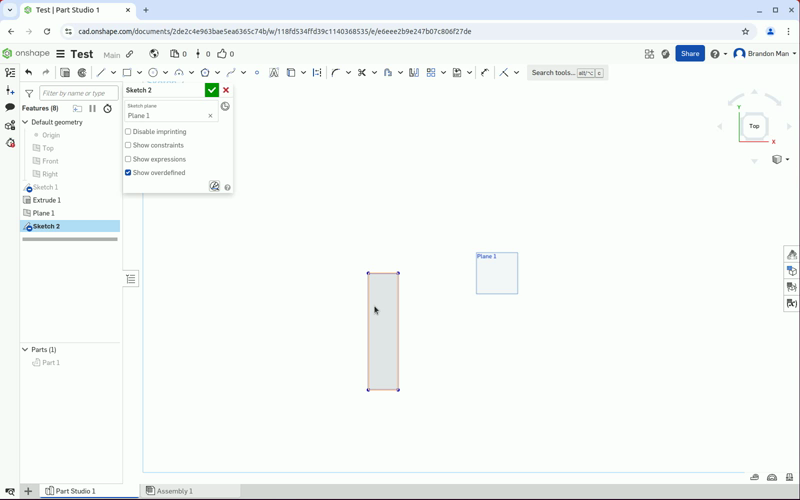
scroll(6)
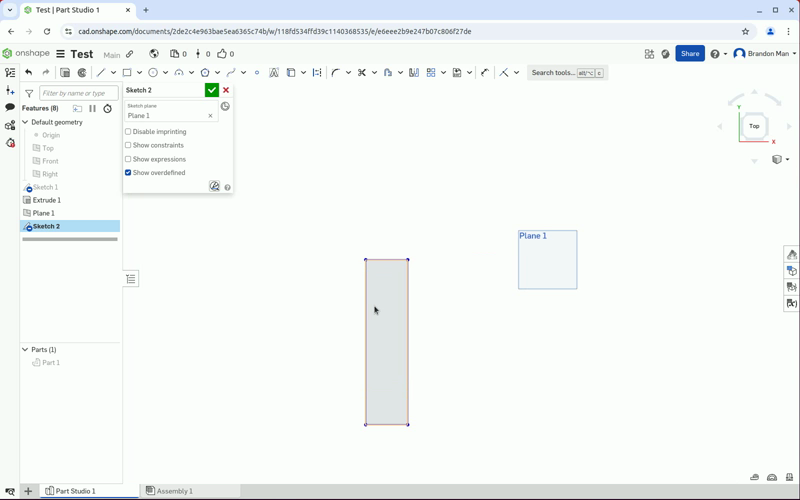
scroll(6)
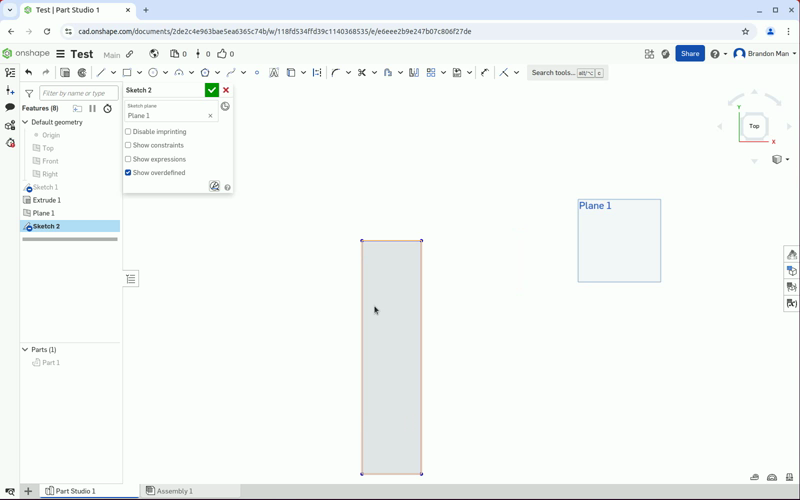
scroll(6)
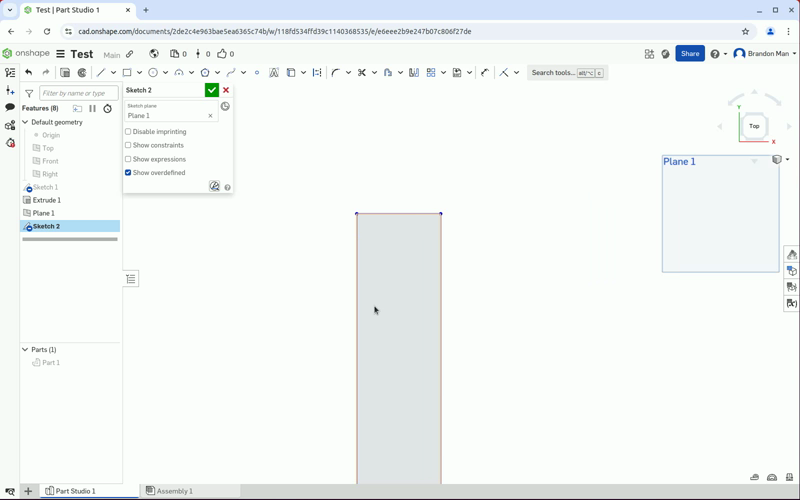
scroll(6)
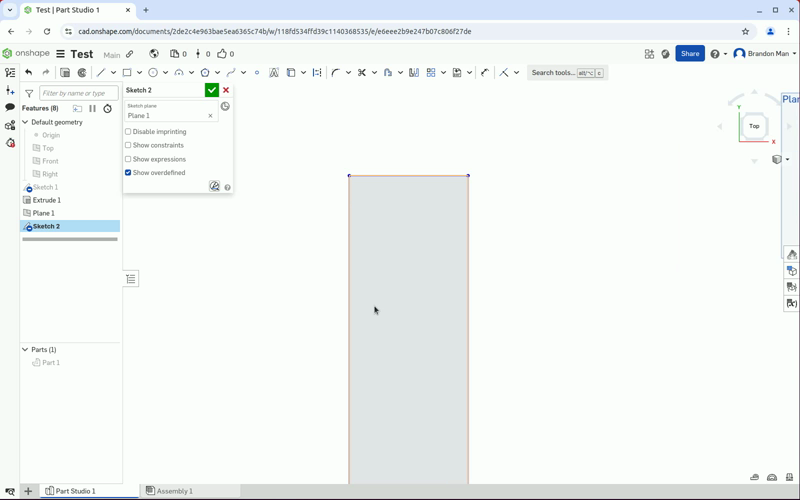
scroll(6)
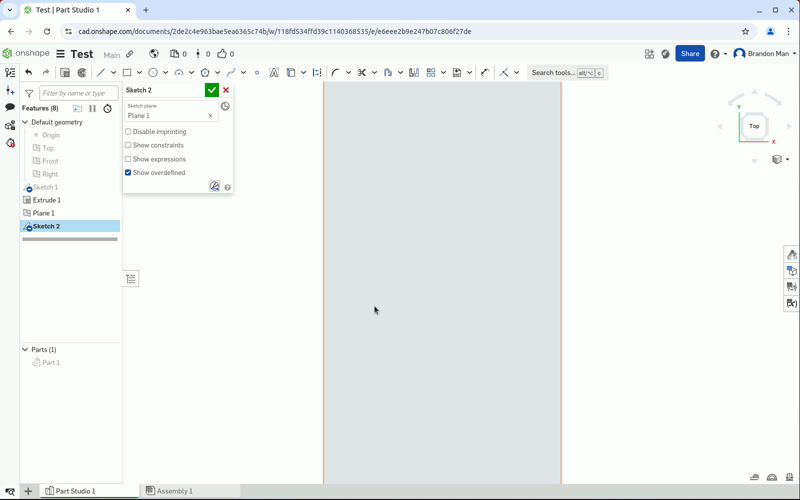
click(374, 305)
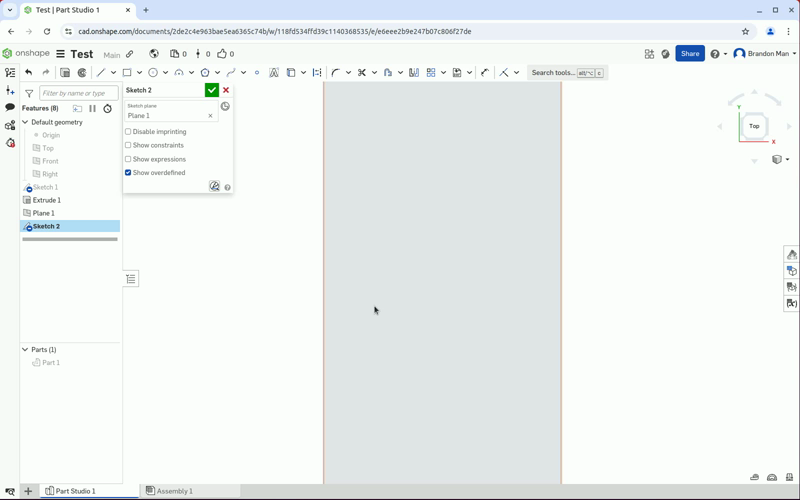
scroll(-6)
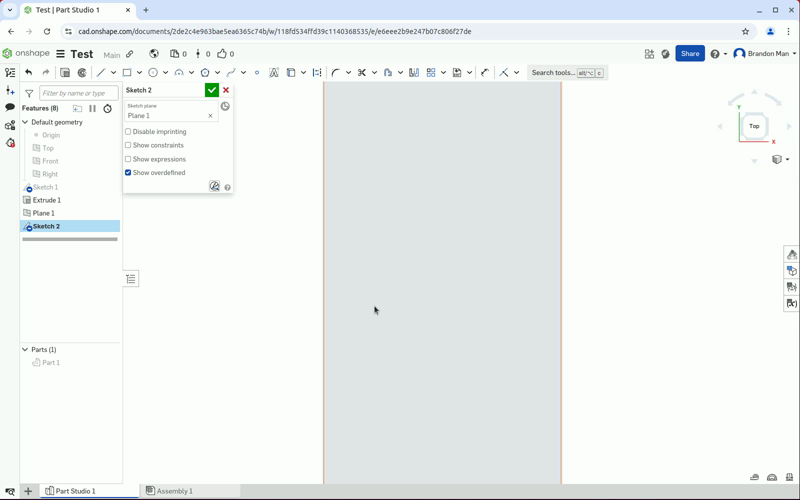
scroll(-6)
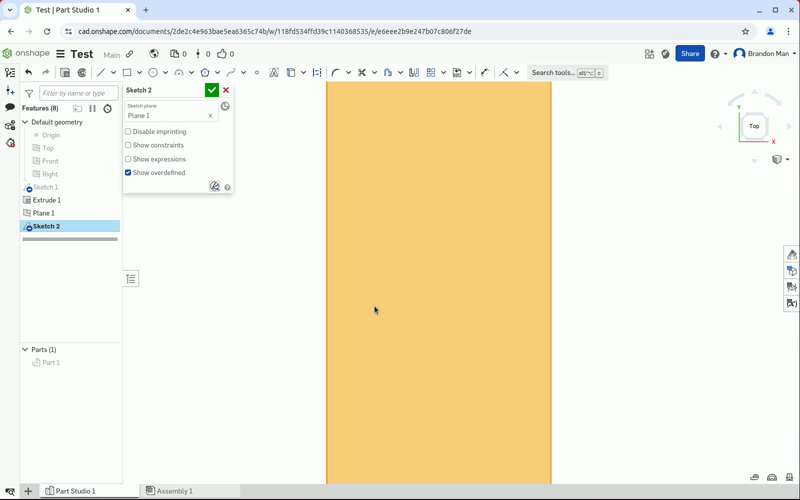
scroll(-6)
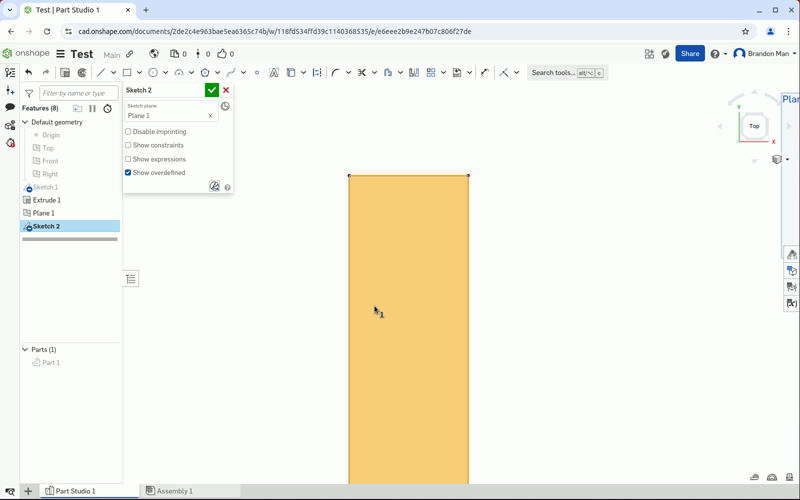
scroll(-6)
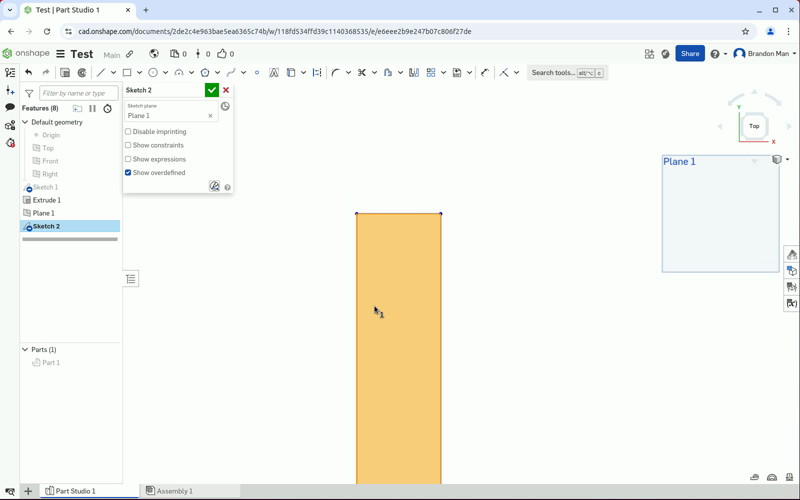
scroll(-6)
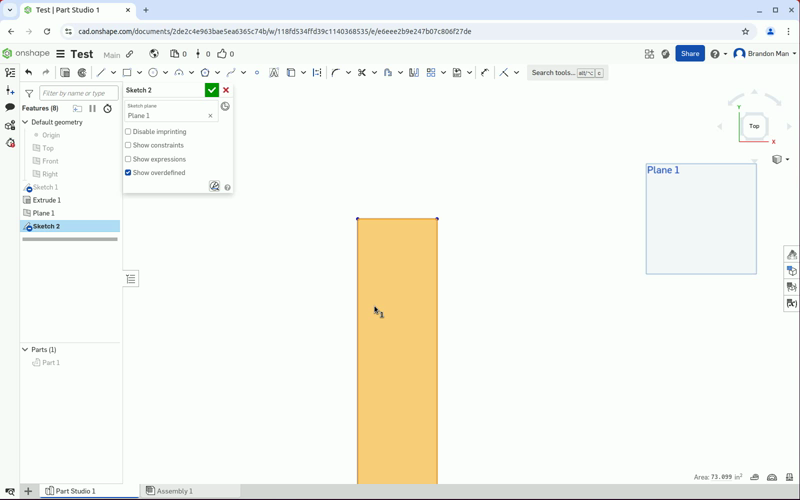
scroll(-6)
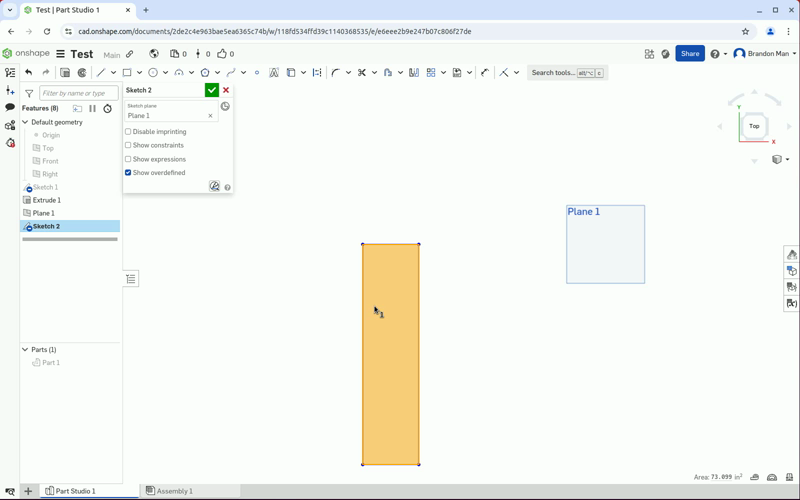
scroll(-6)
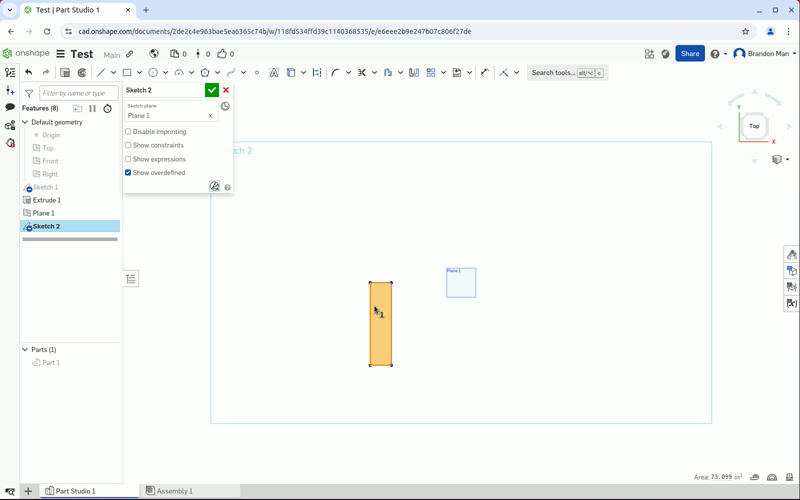
mouse_move(73, 352)
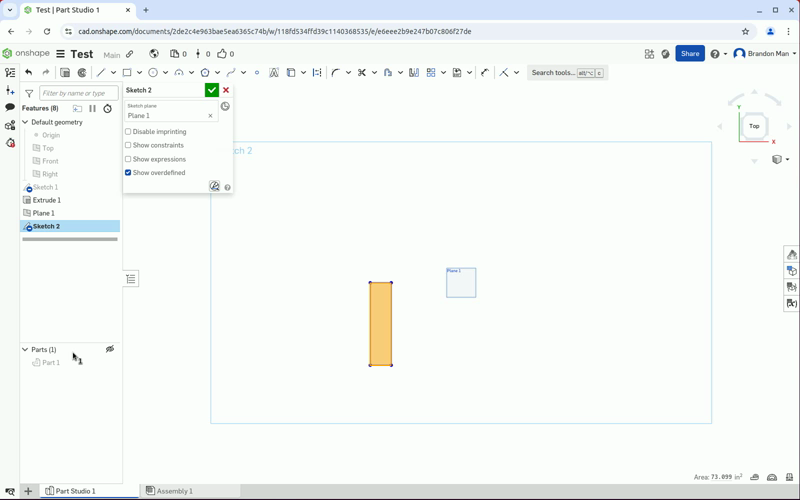
key(shift+y)
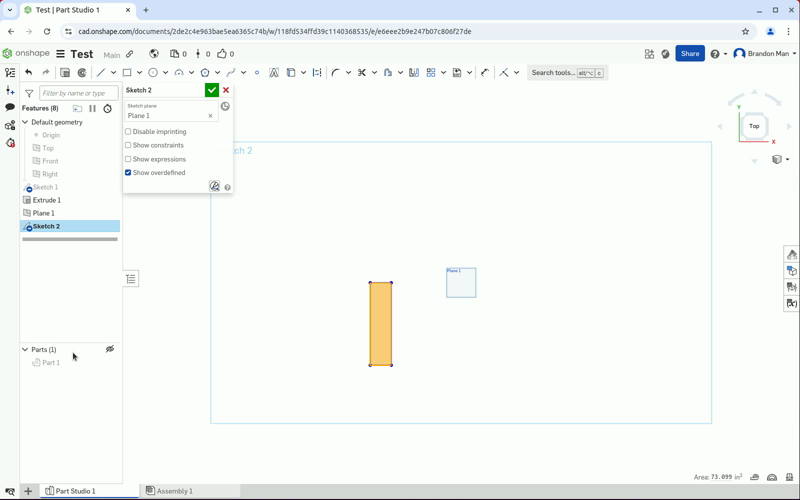
key(shift+e)
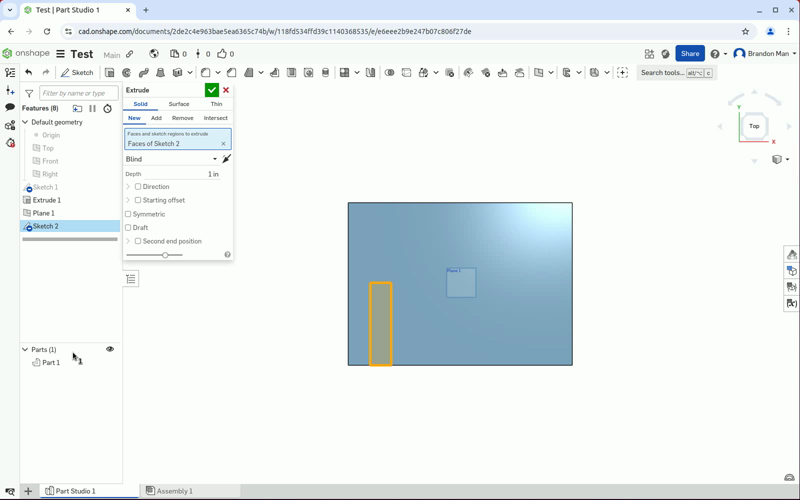
mouse_move(143, 106)
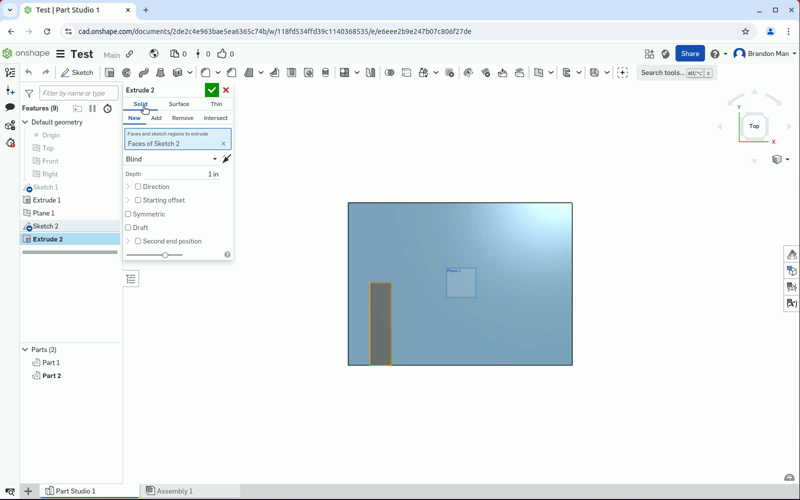
click(143, 106)
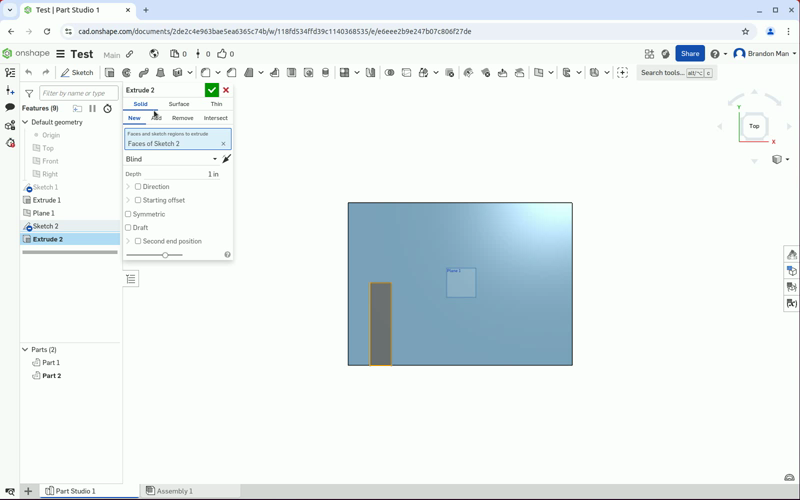
mouse_move(186, 120)
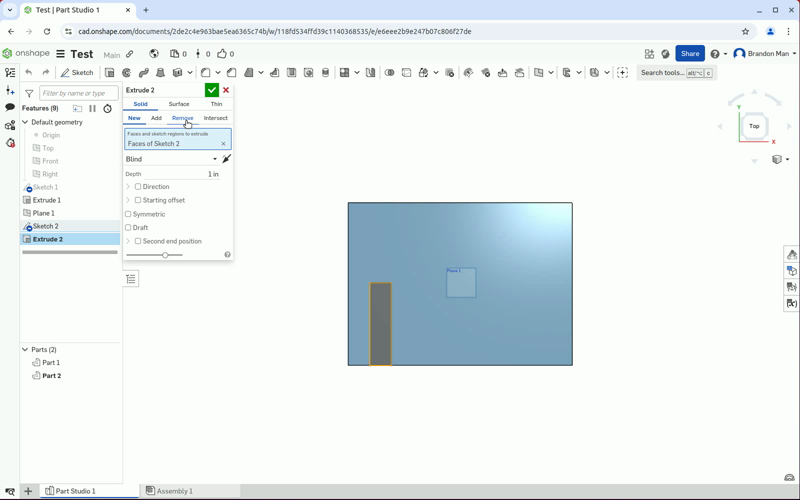
click(186, 120)
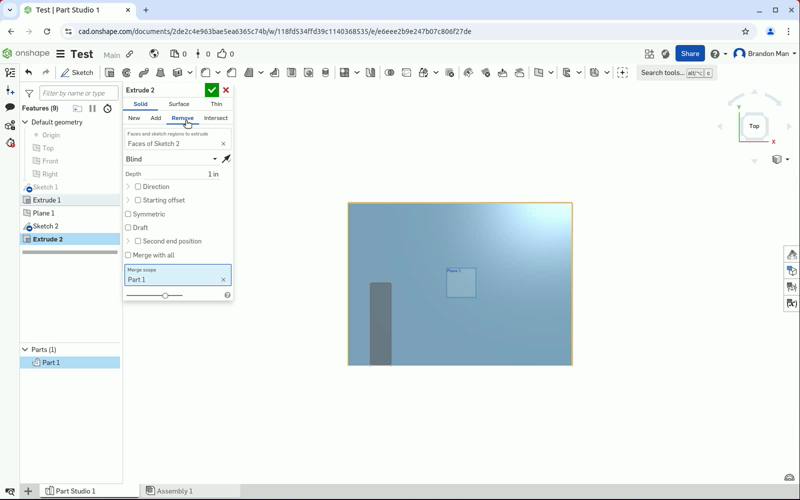
key(tab, 4)
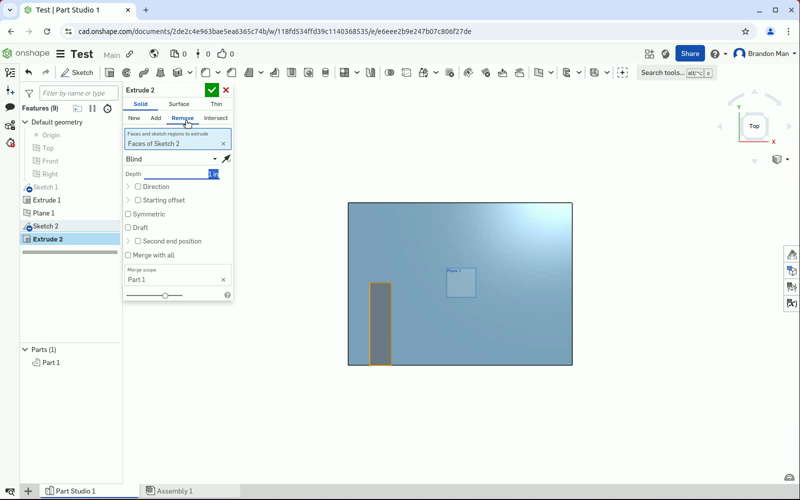
text(20.942)
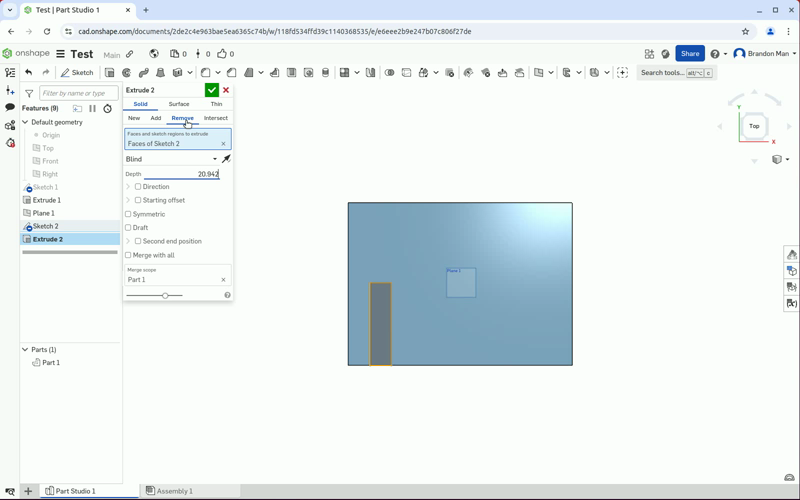
key(tab, 6)
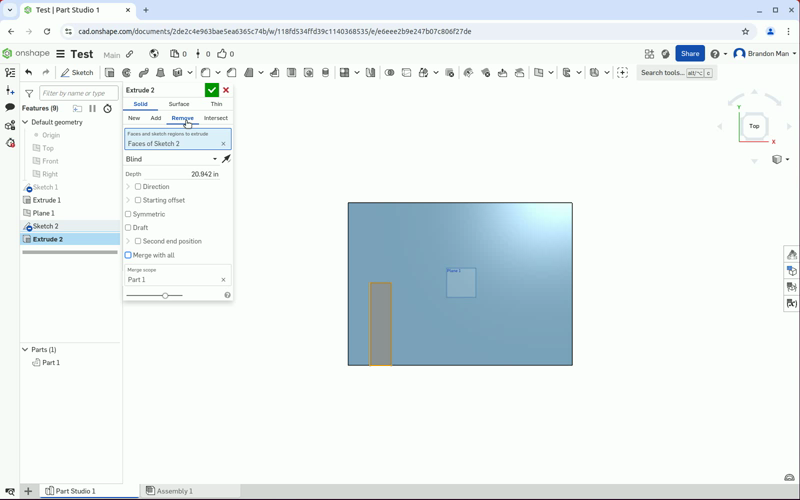
key(space)
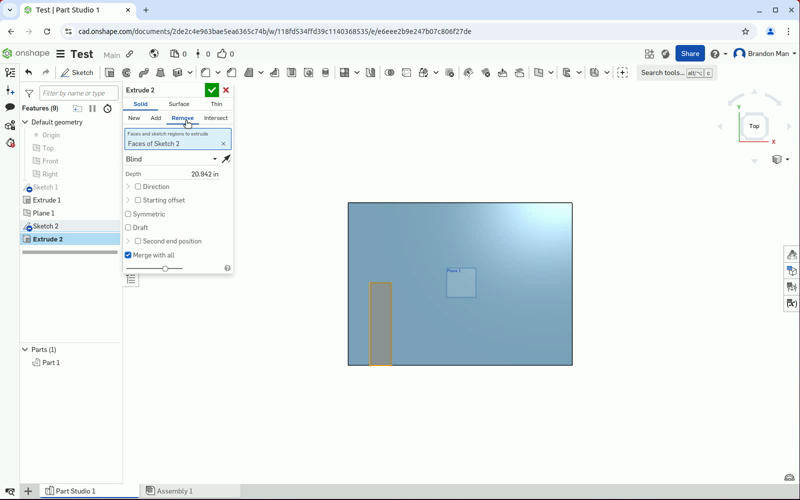
key(enter)
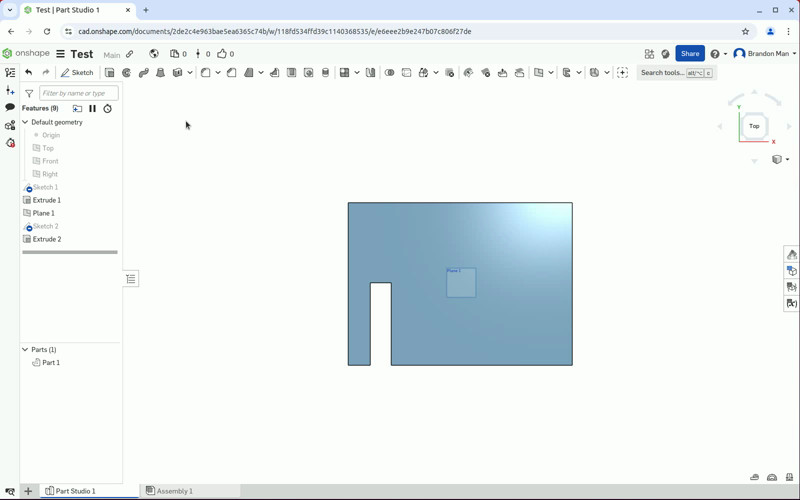
key(shift+h)
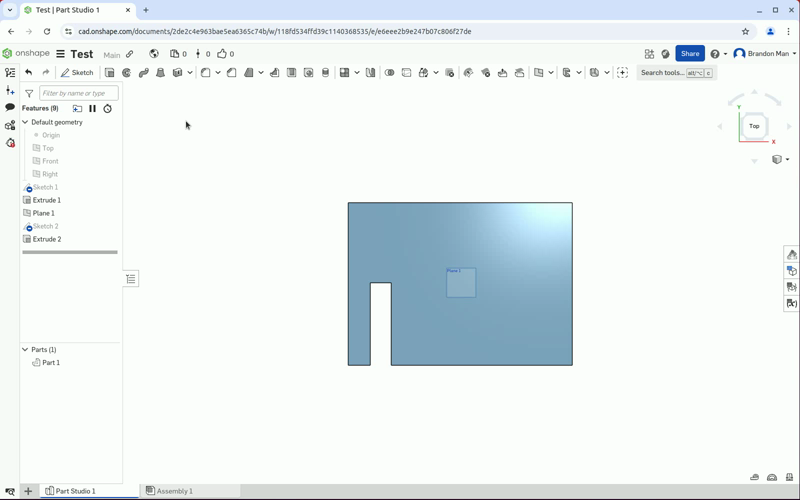
key(shift+h)
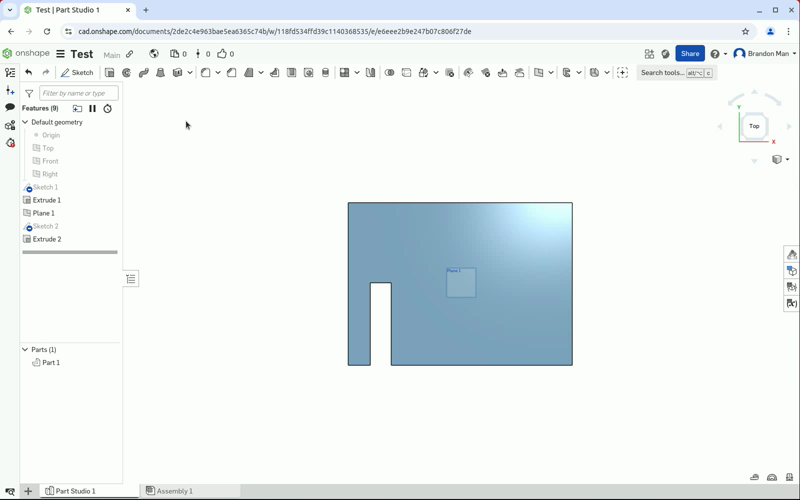
mouse_move(73, 189)
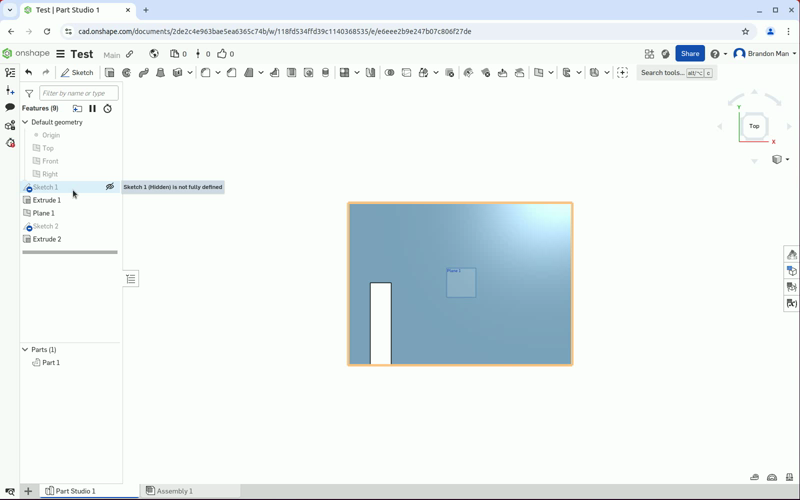
click(73, 189)
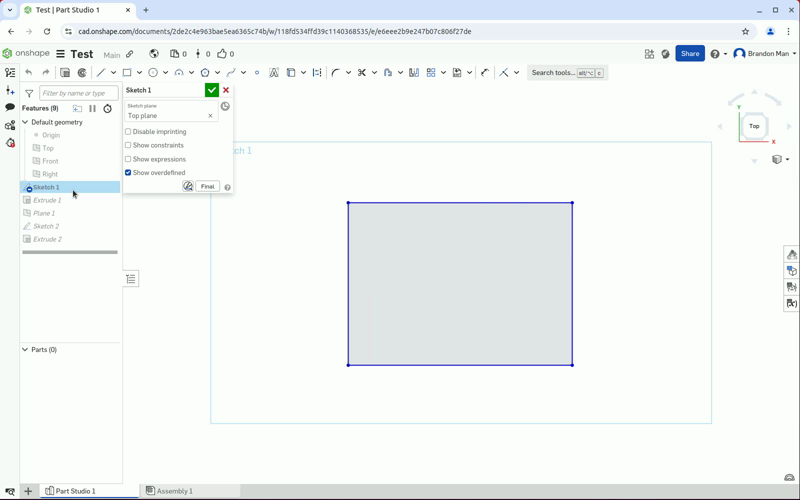
mouse_move(229, 92)
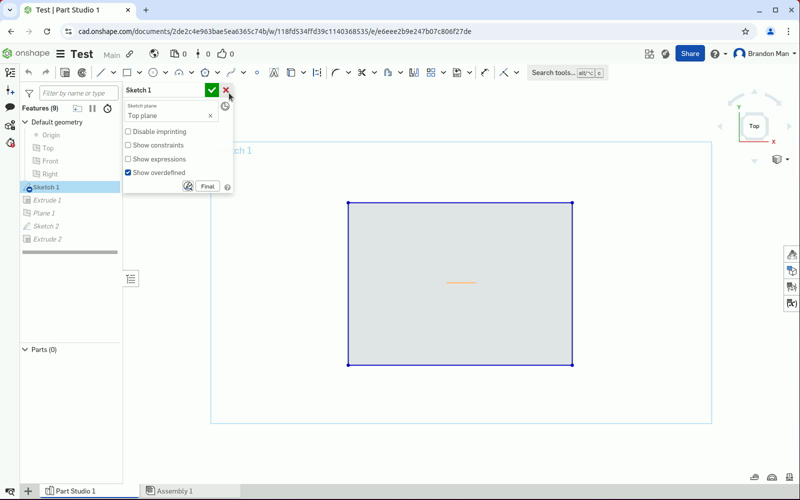
click(229, 92)
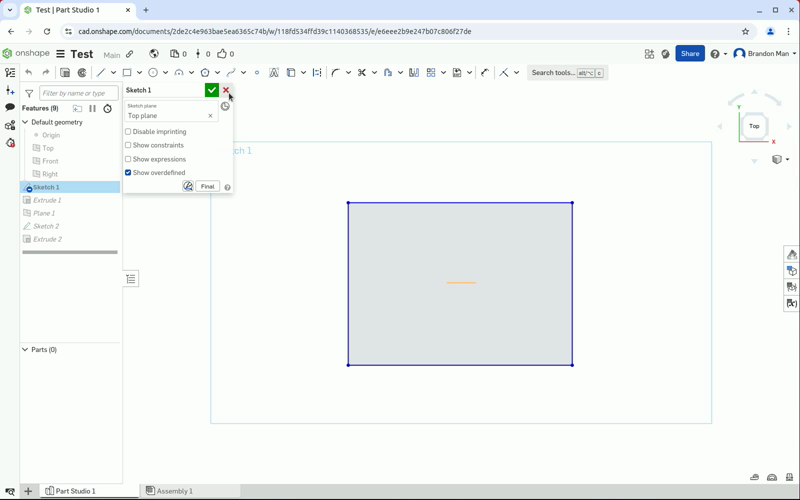
key(shift+s)
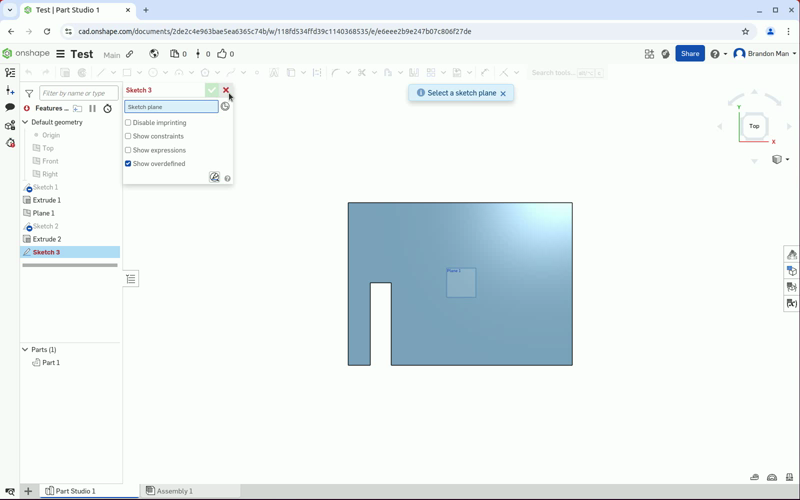
mouse_move(73, 215)
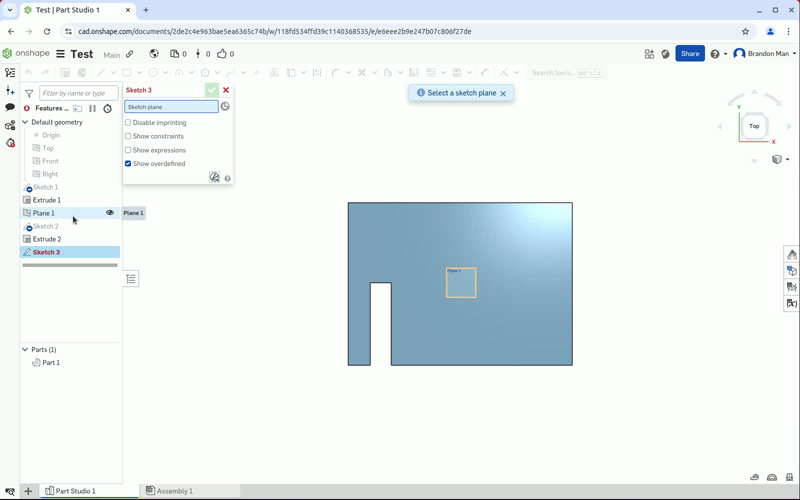
click(73, 215)
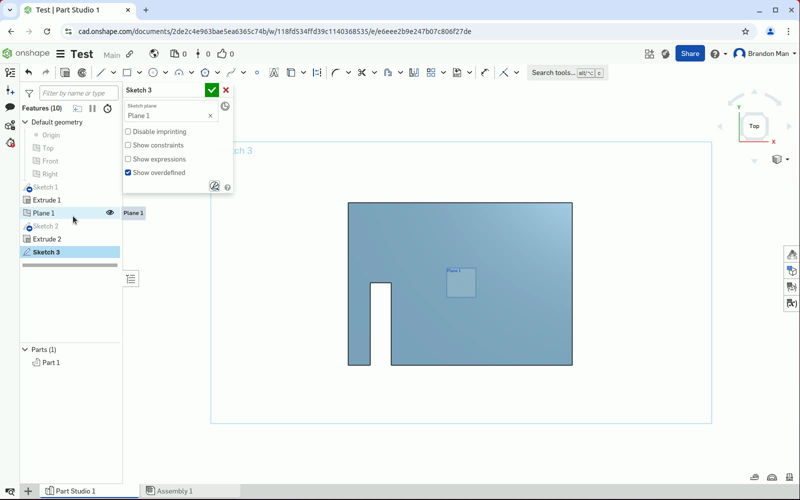
mouse_move(73, 352)
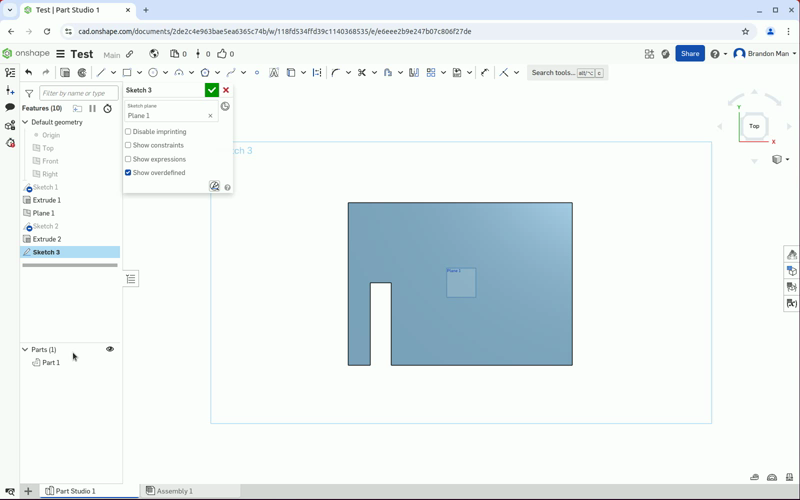
key(y)
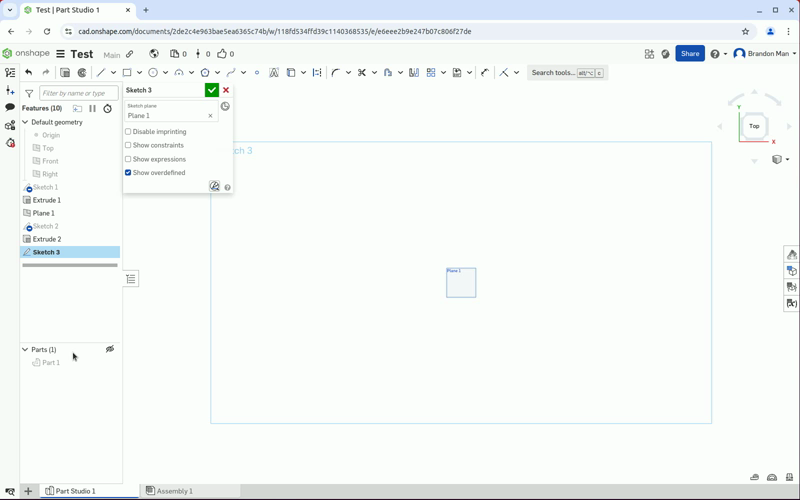
key(l)
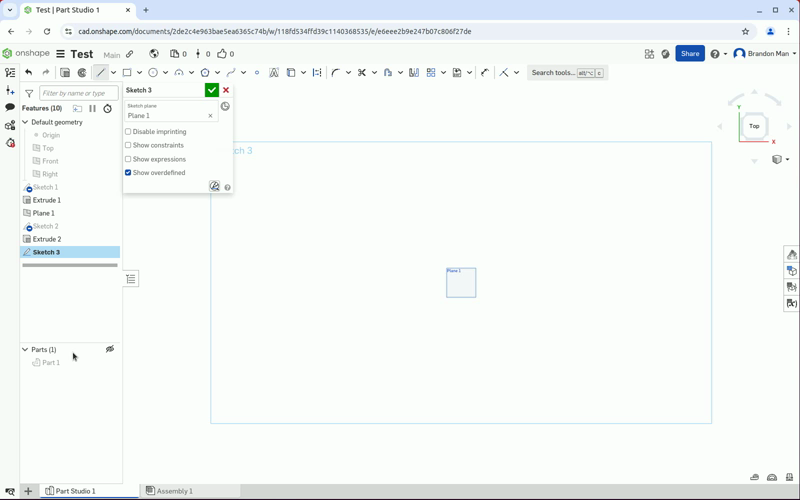
key_down(shift)
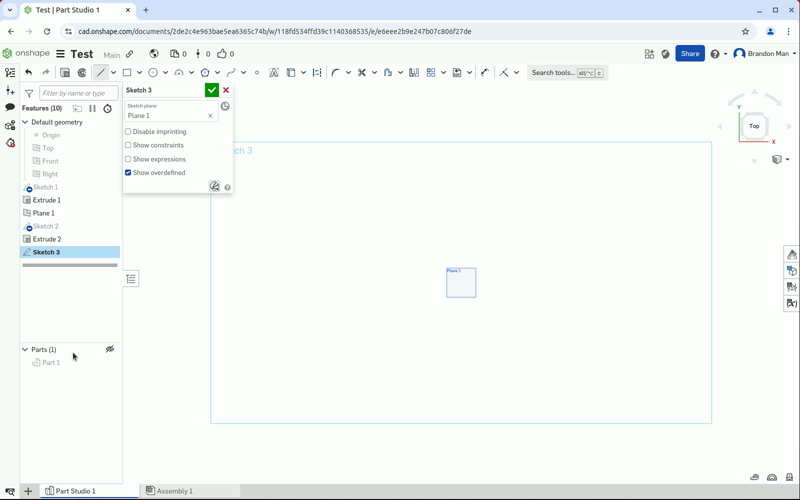
mouse_move(529, 365)
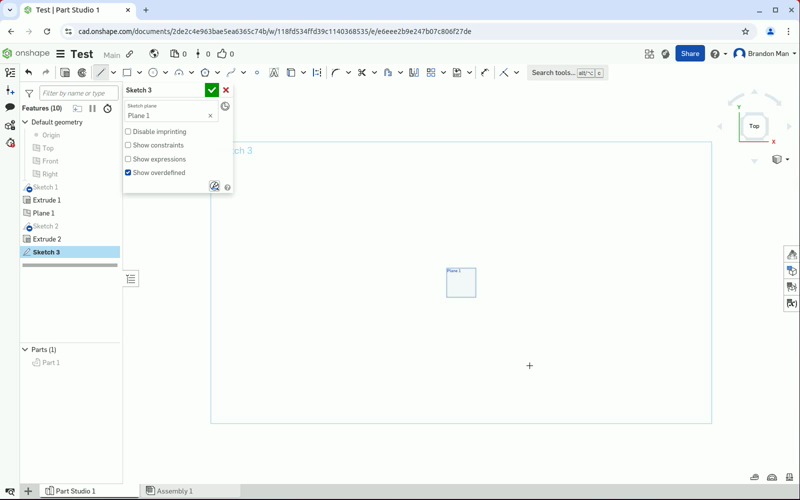
click(529, 365)
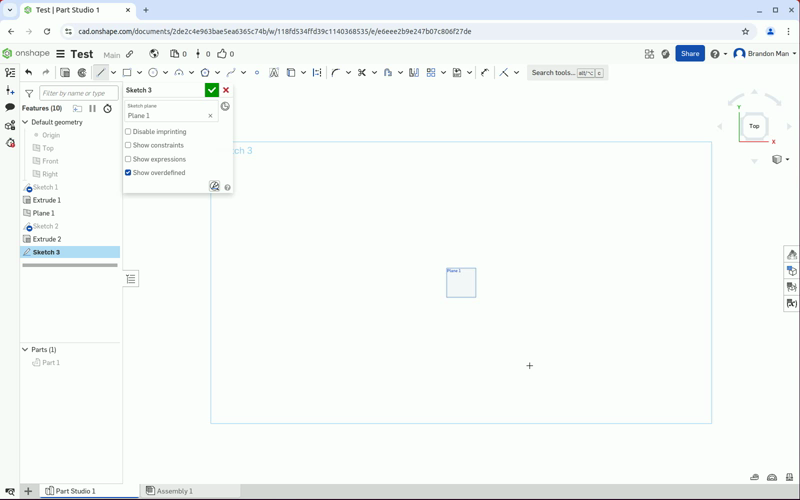
key_up(shift)
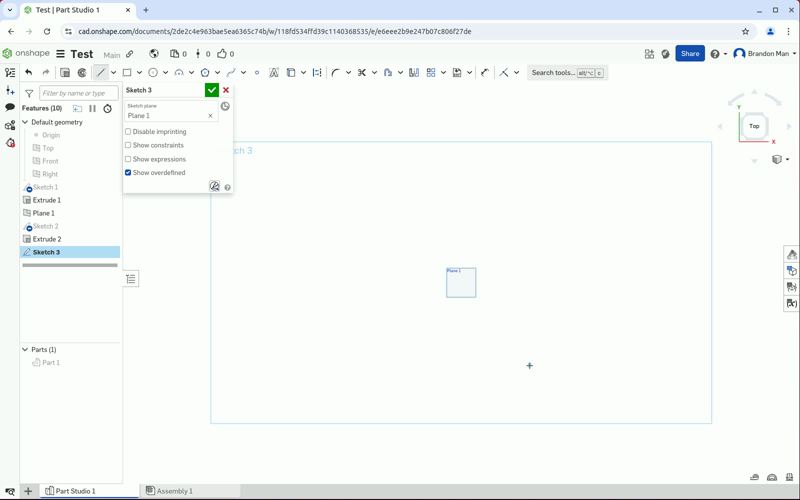
key_down(shift)
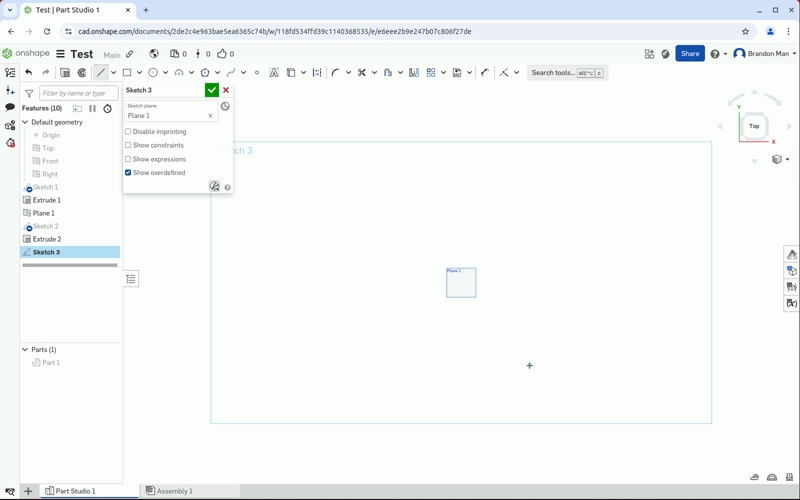
mouse_move(559, 365)
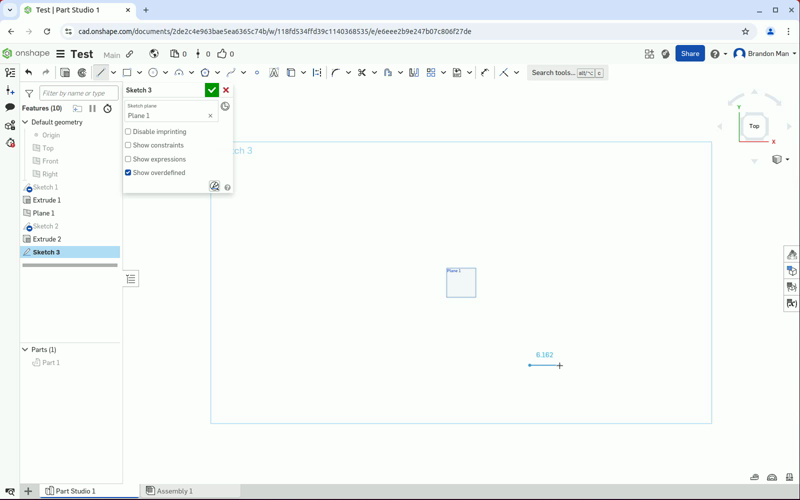
mouse_move(550, 365)
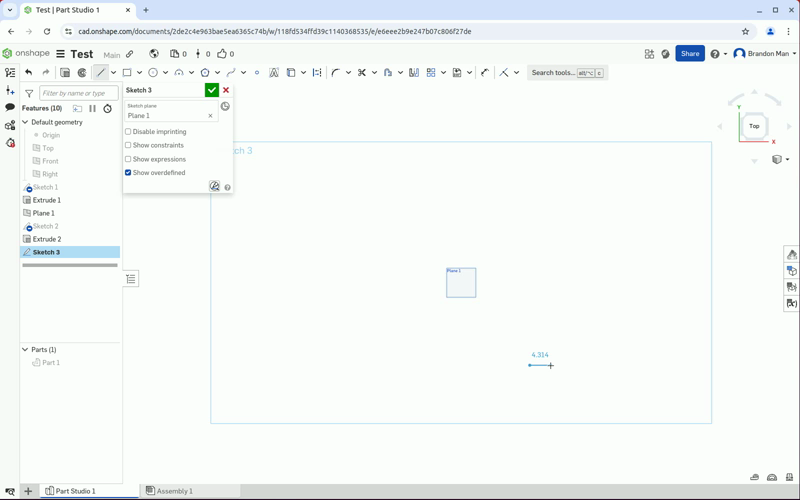
click(550, 365)
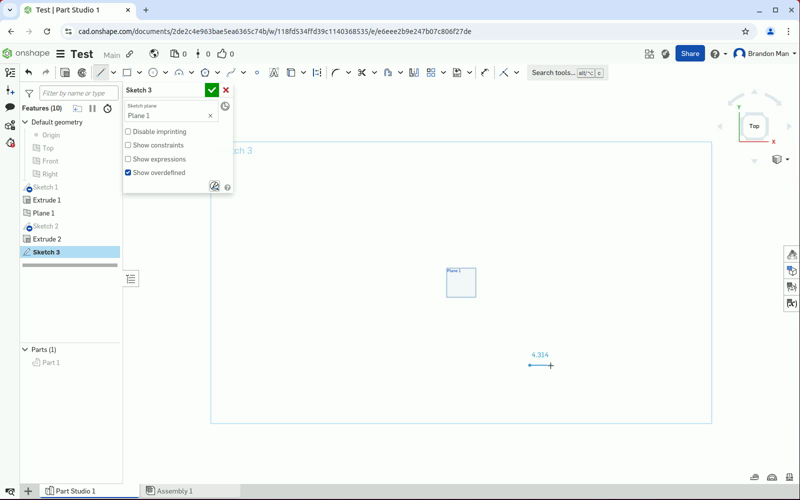
key_up(shift)
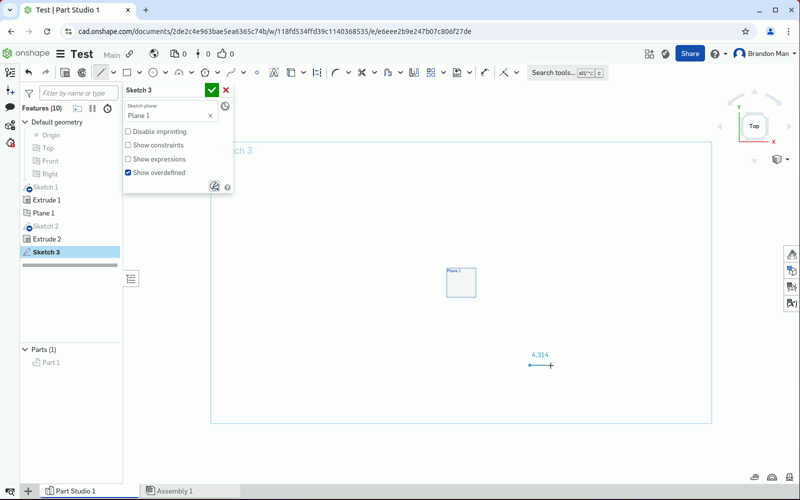
key_down(shift)
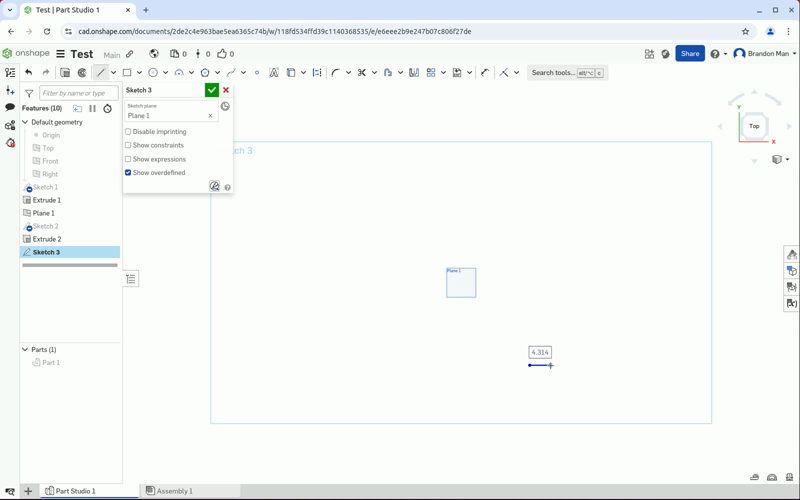
mouse_move(550, 282)
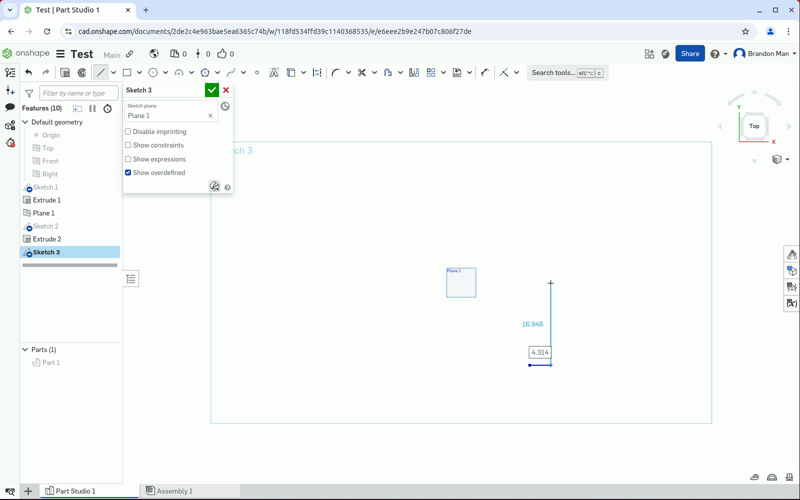
click(550, 282)
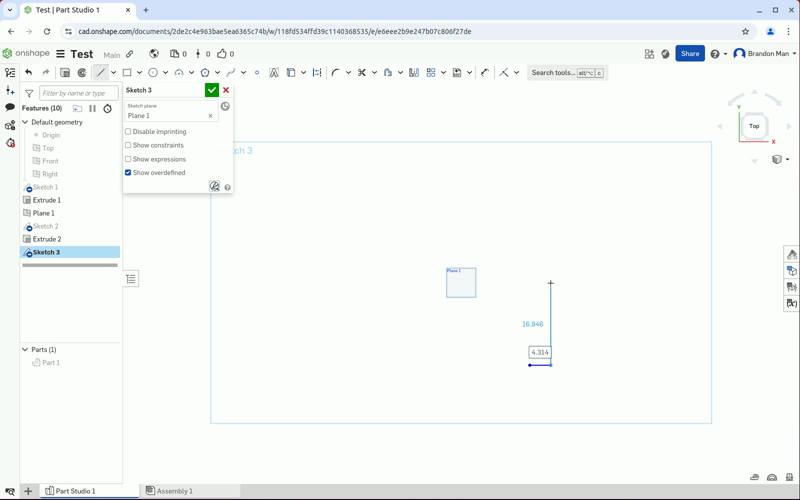
key_up(shift)
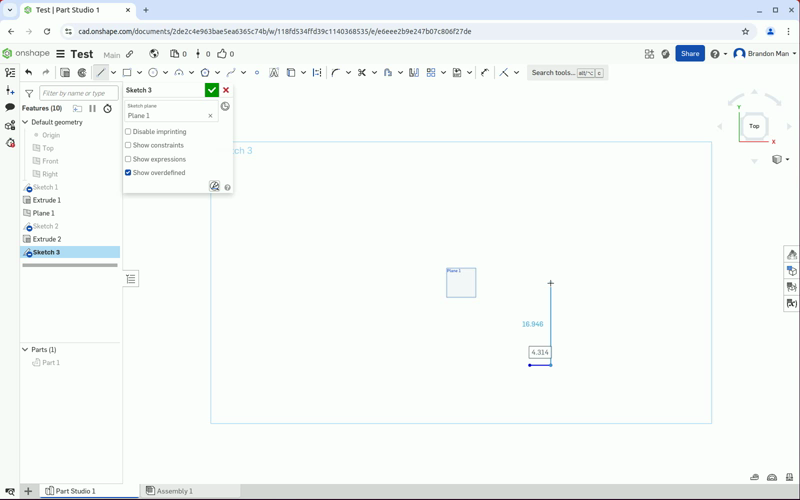
key_down(shift)
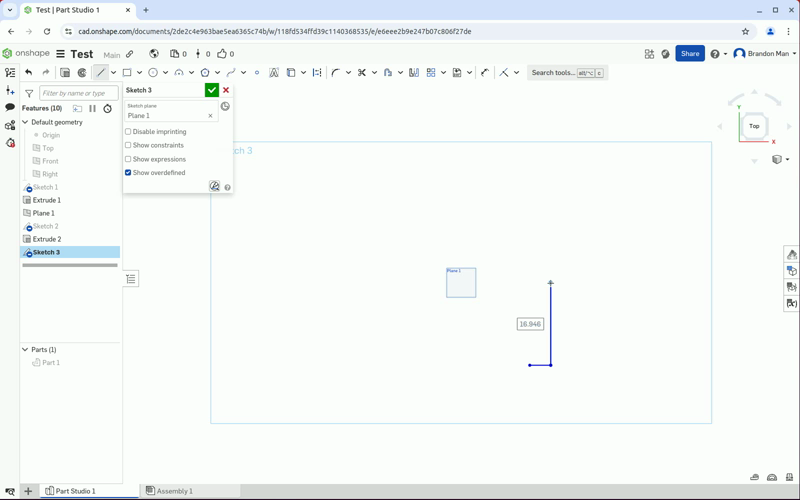
mouse_move(580, 282)
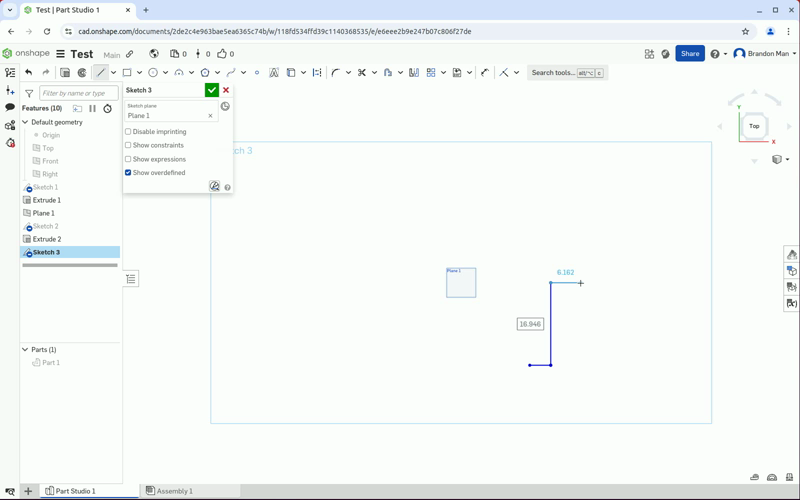
mouse_move(529, 282)
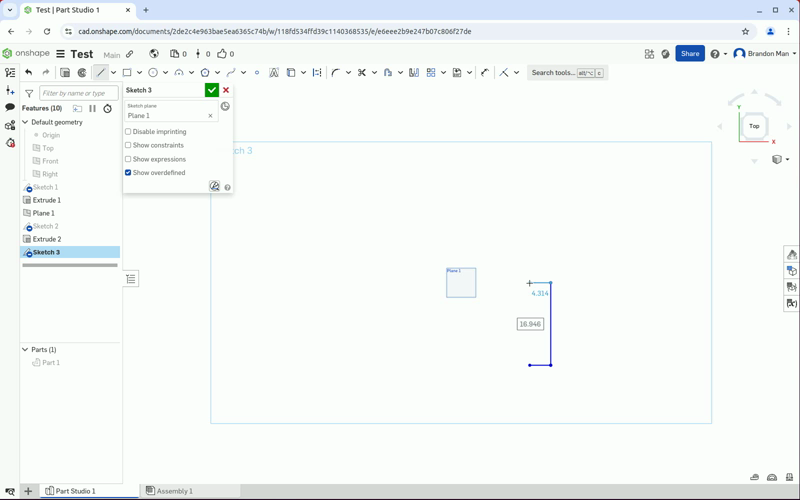
click(529, 282)
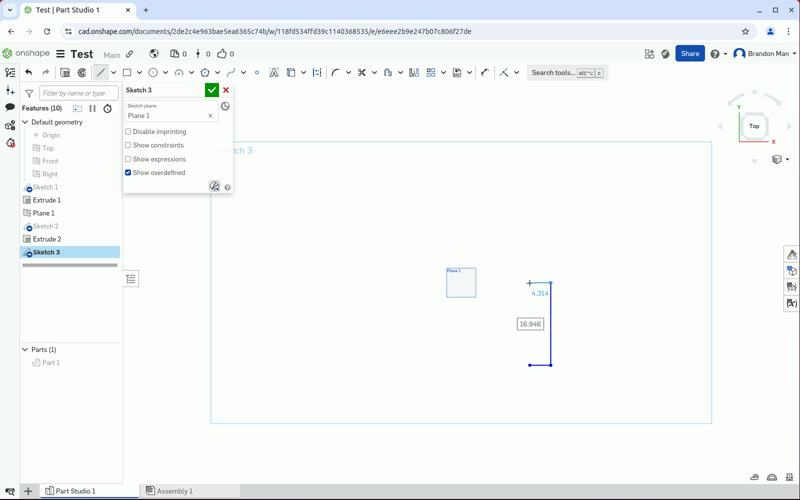
key_up(shift)
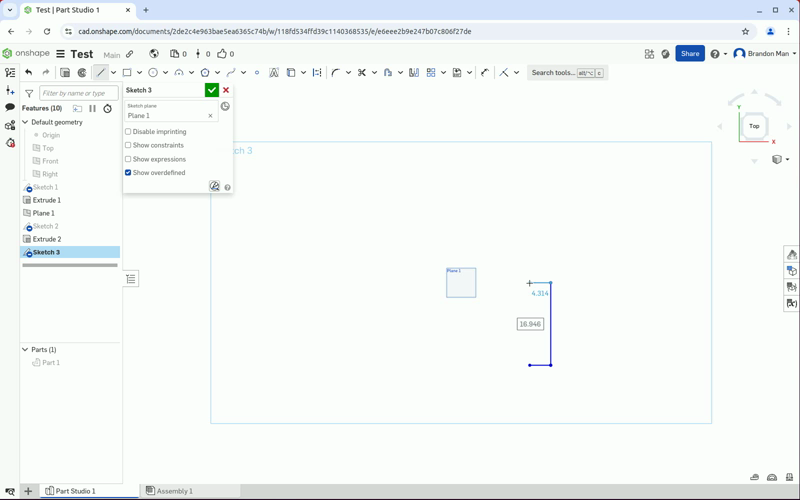
key_down(shift)
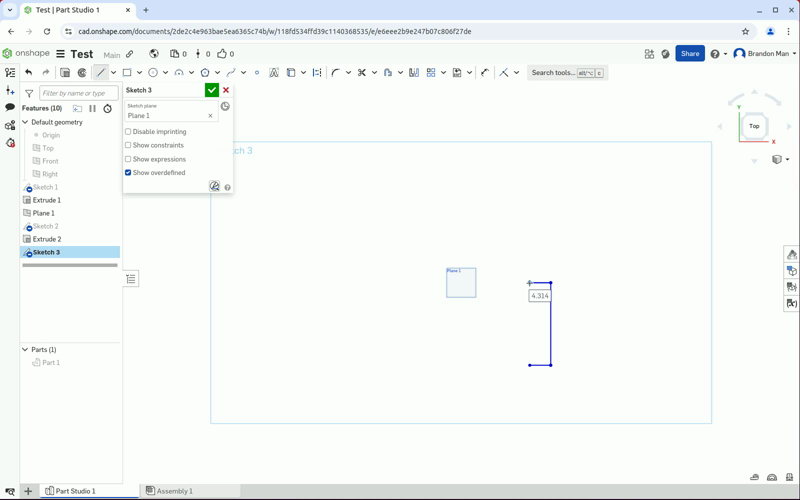
mouse_move(529, 365)
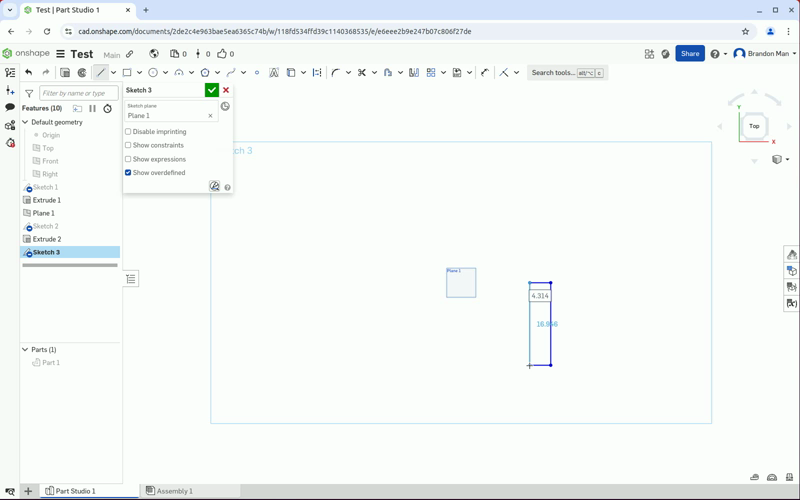
key_up(shift)
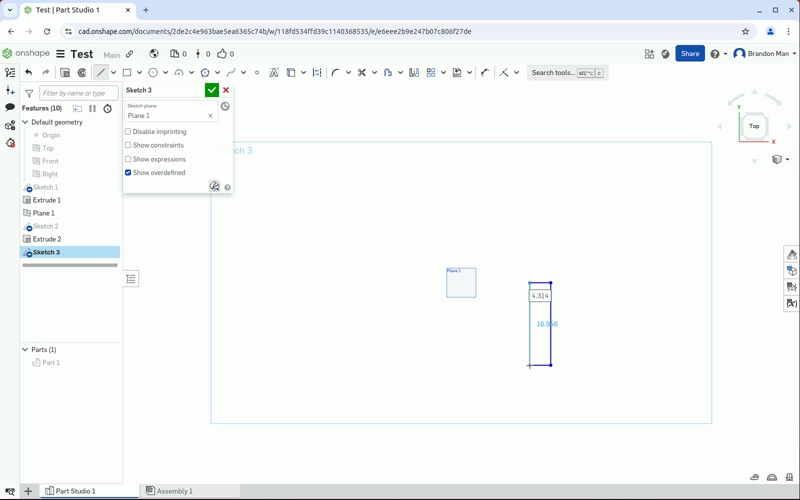
click(529, 365)
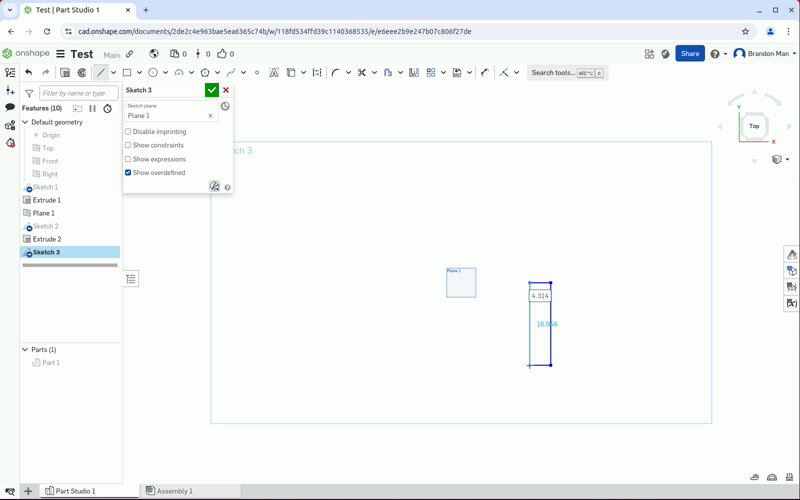
key(esc)
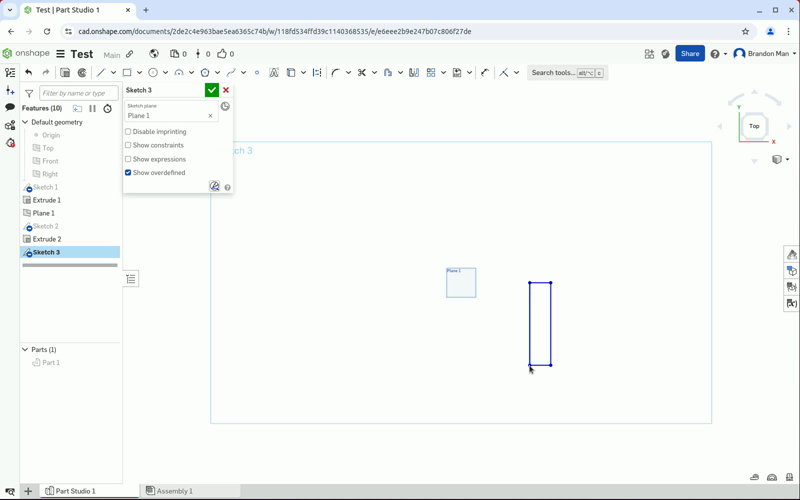
mouse_move(532, 297)
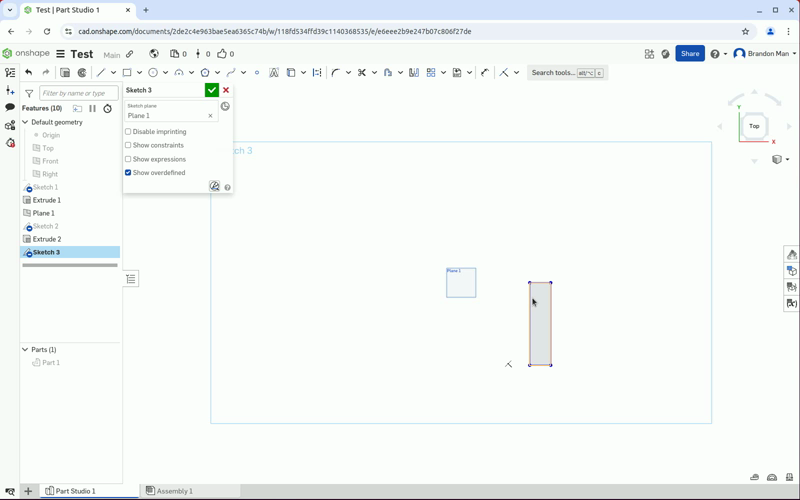
scroll(6)
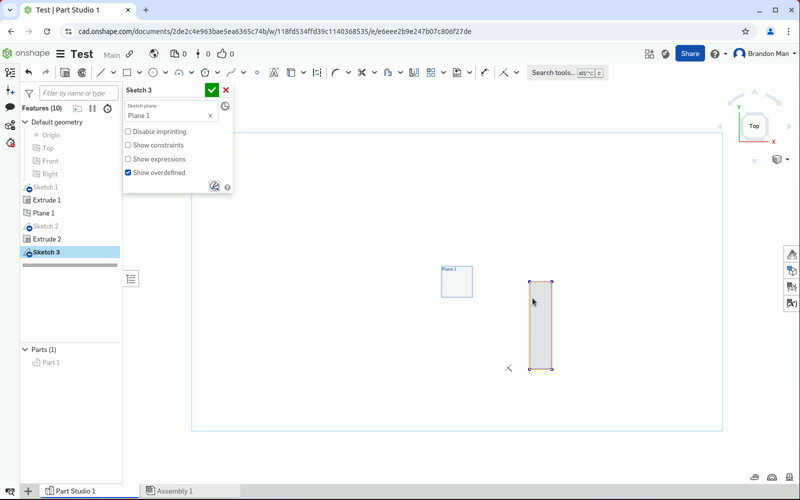
scroll(6)
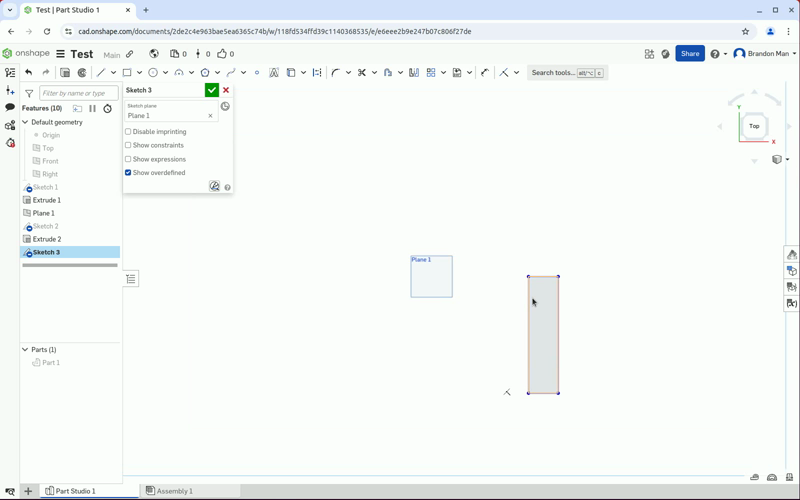
scroll(6)
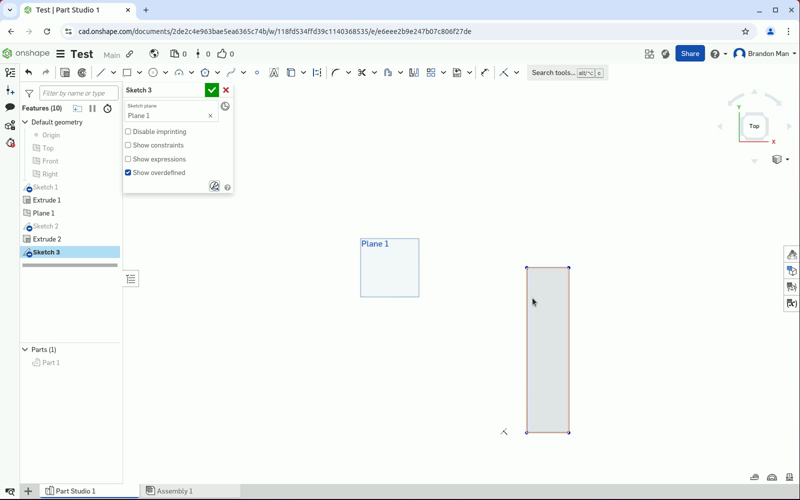
scroll(6)
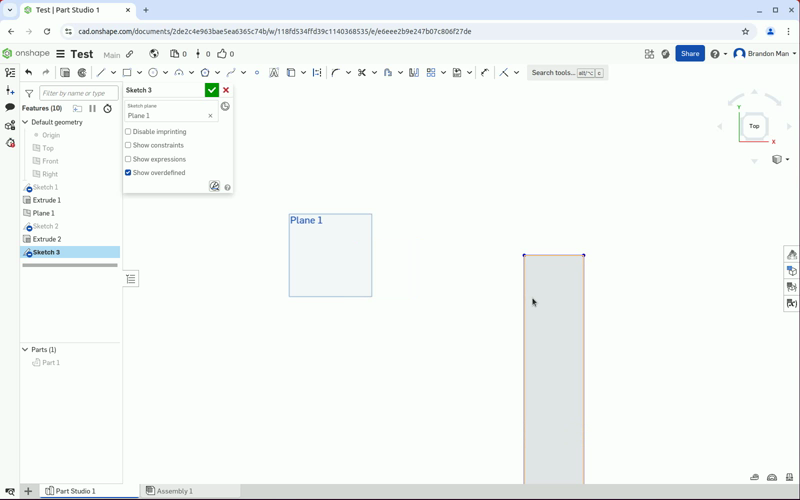
scroll(6)
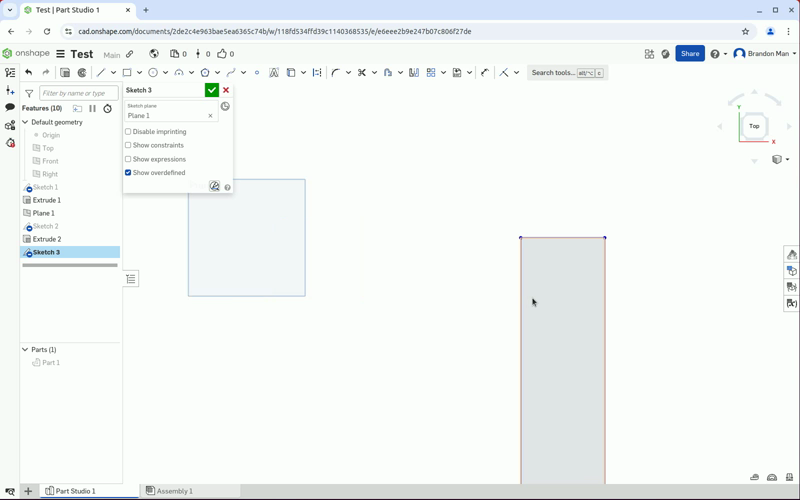
scroll(6)
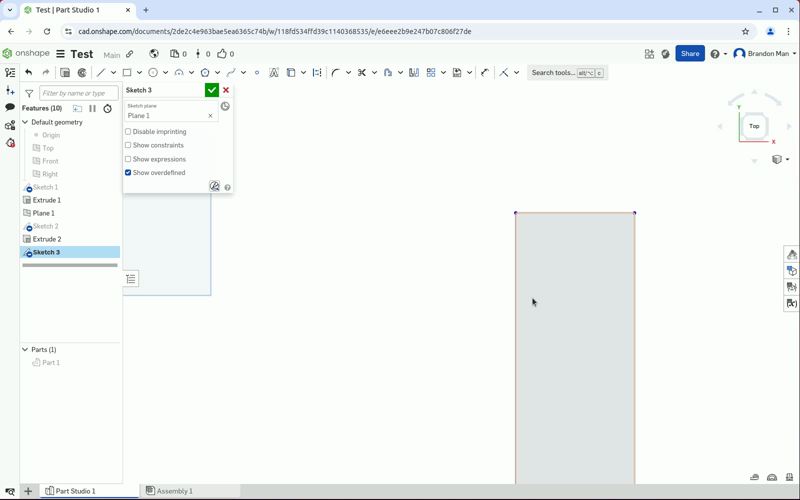
scroll(6)
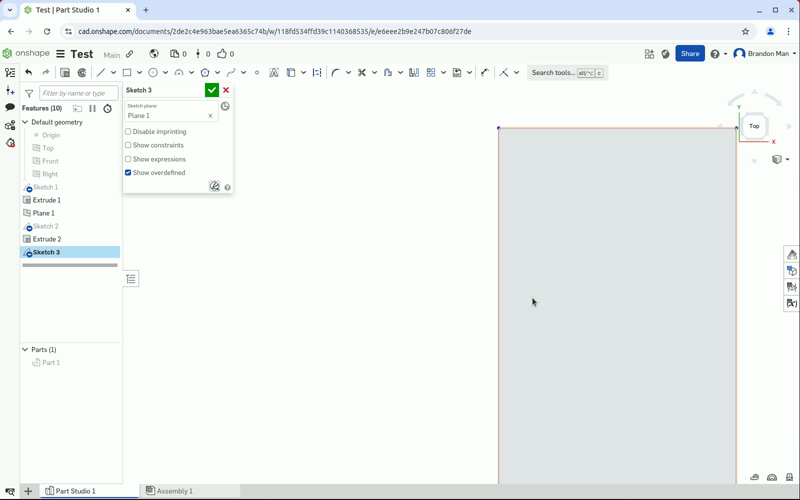
click(532, 297)
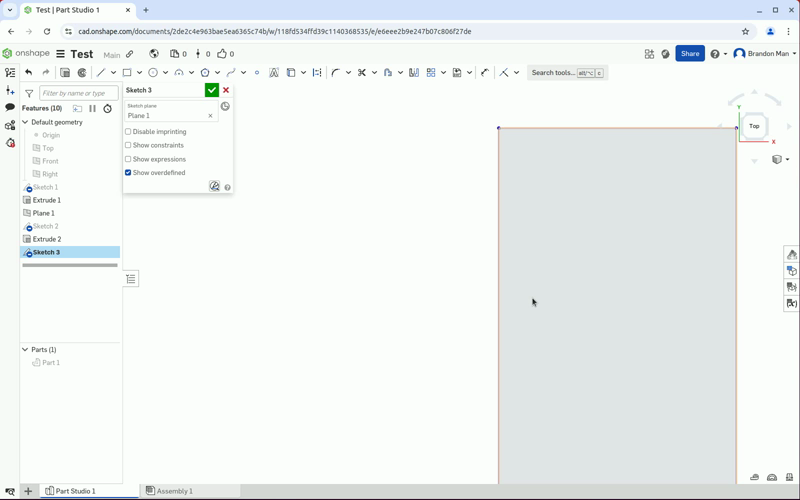
scroll(-6)
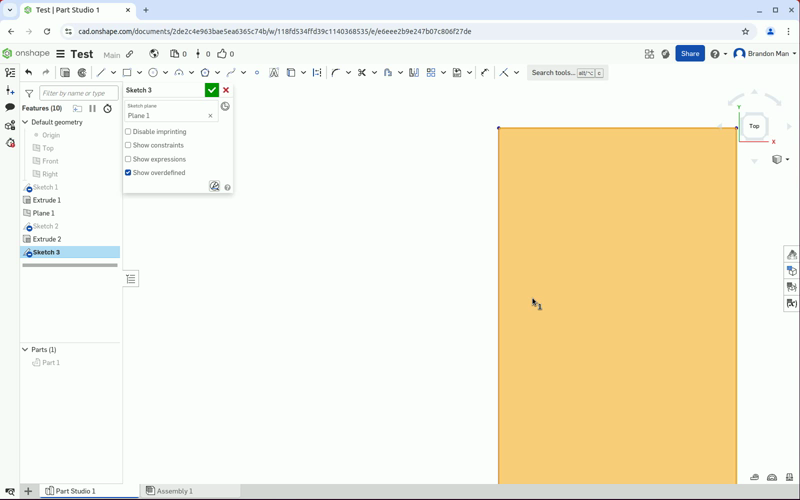
scroll(-6)
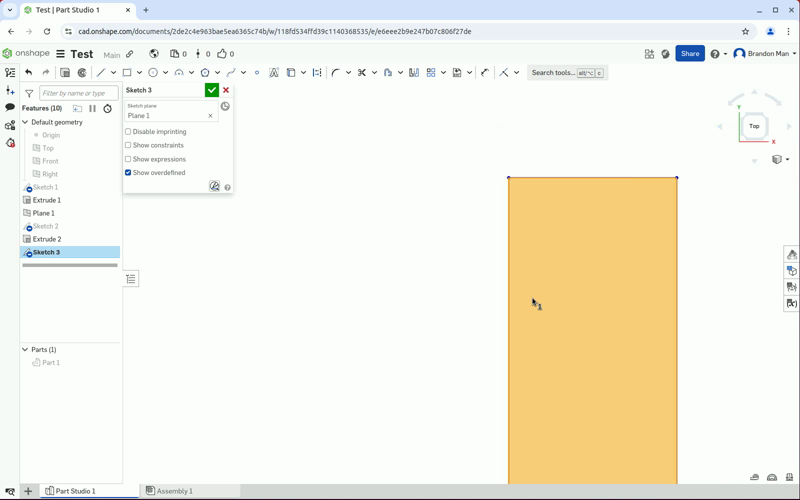
scroll(-6)
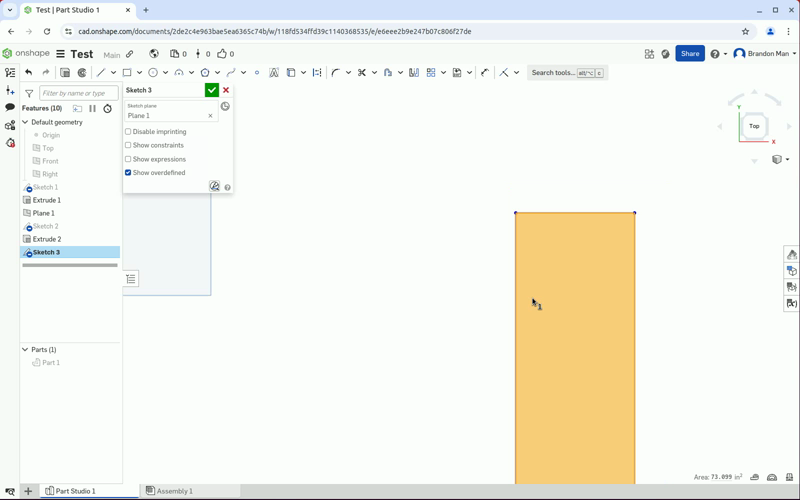
scroll(-6)
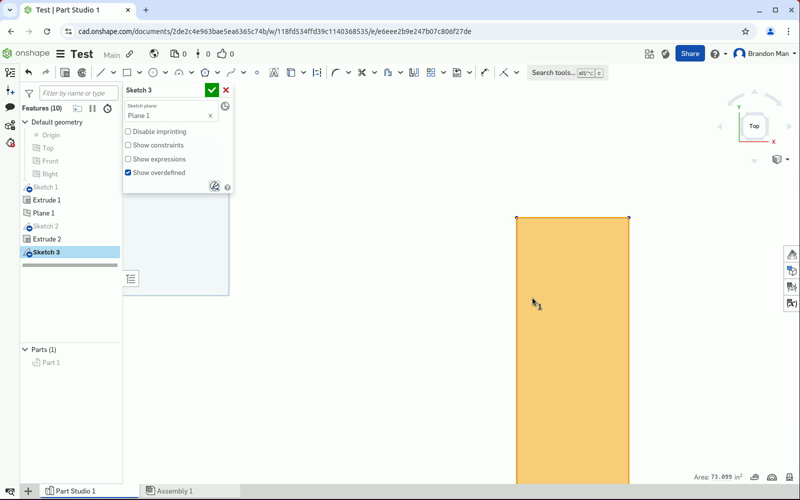
scroll(-6)
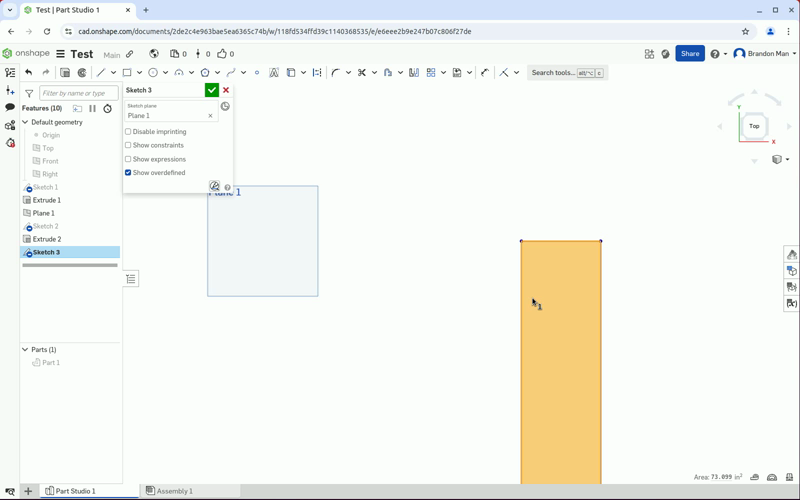
scroll(-6)
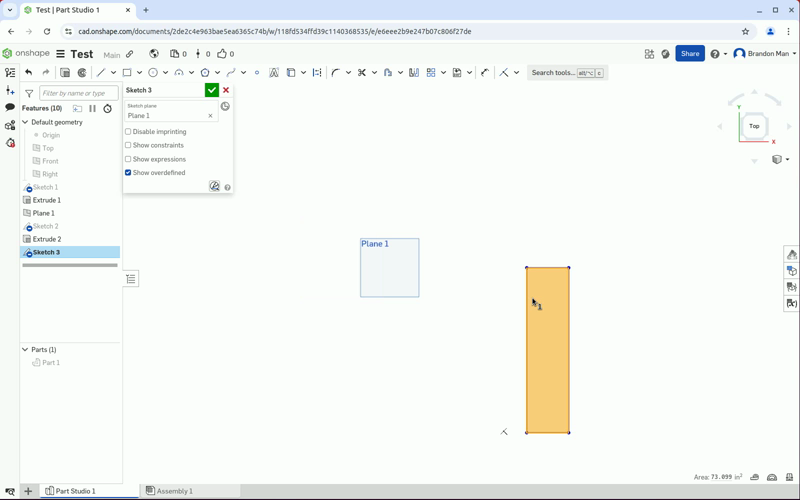
scroll(-6)
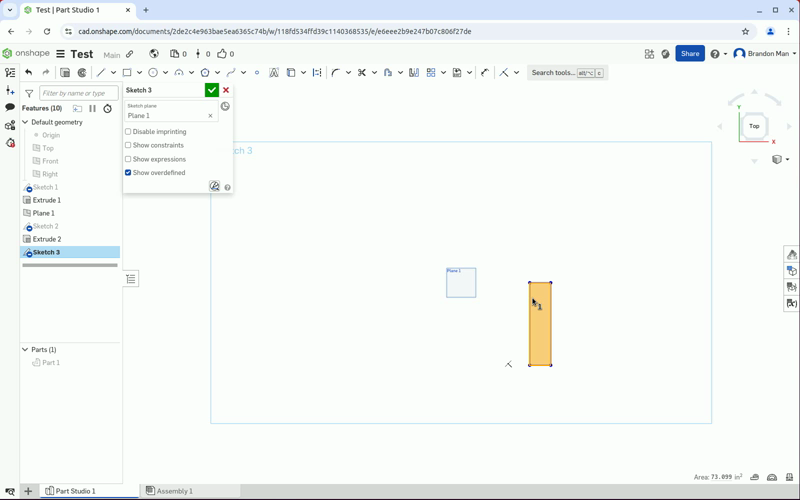
mouse_move(73, 352)
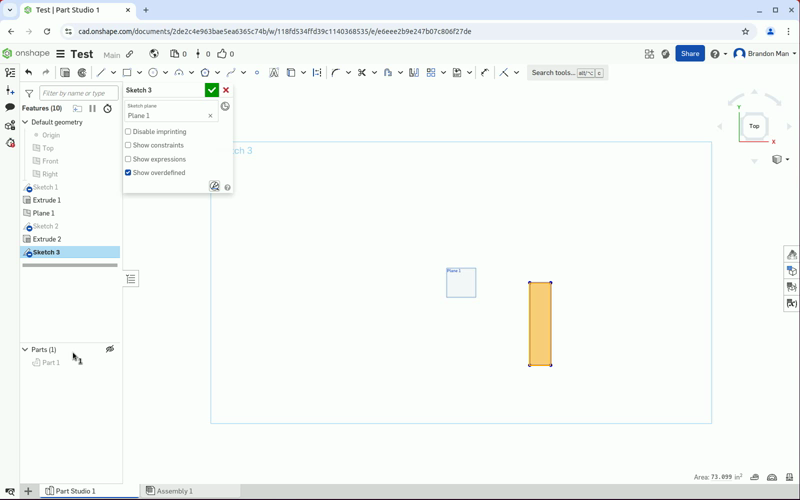
key(shift+y)
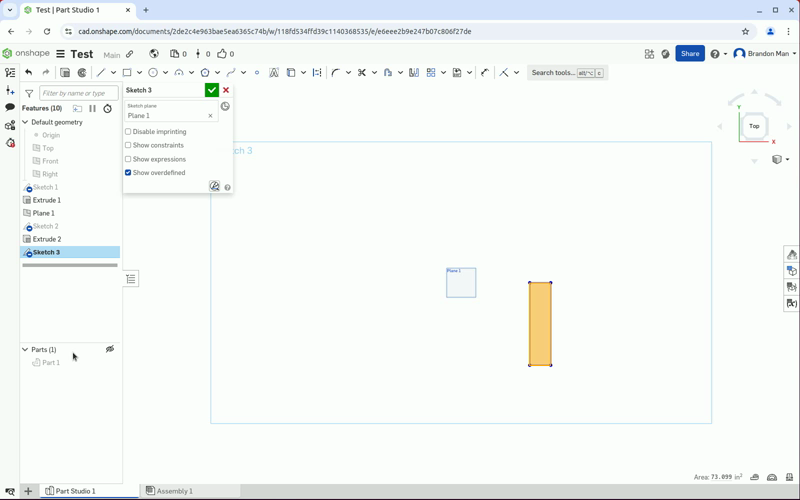
key(shift+e)
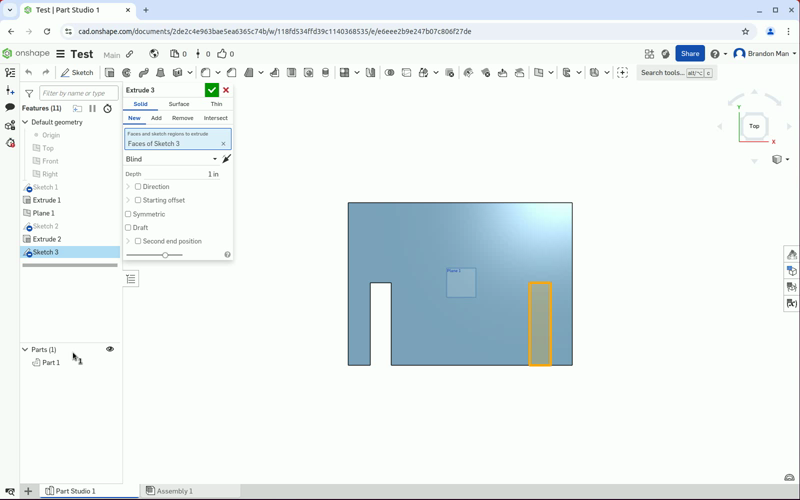
mouse_move(143, 106)
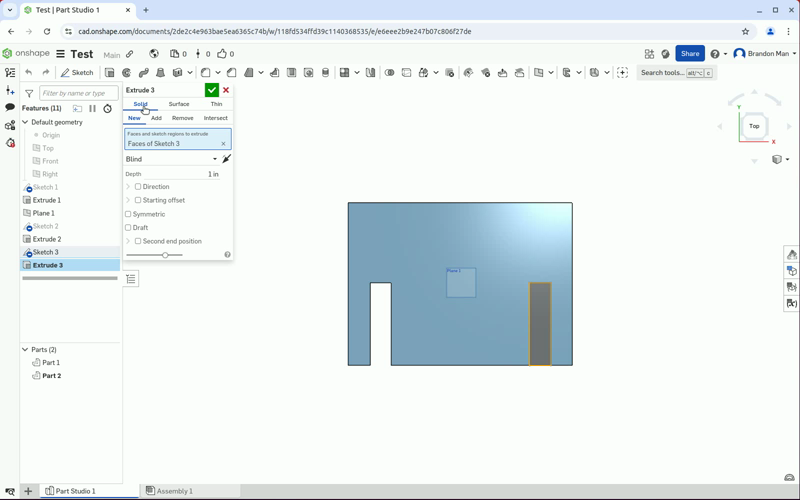
click(143, 106)
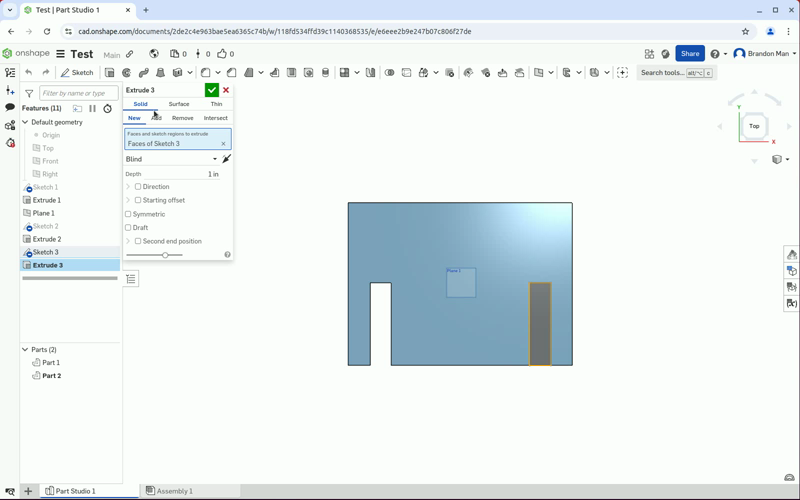
mouse_move(186, 120)
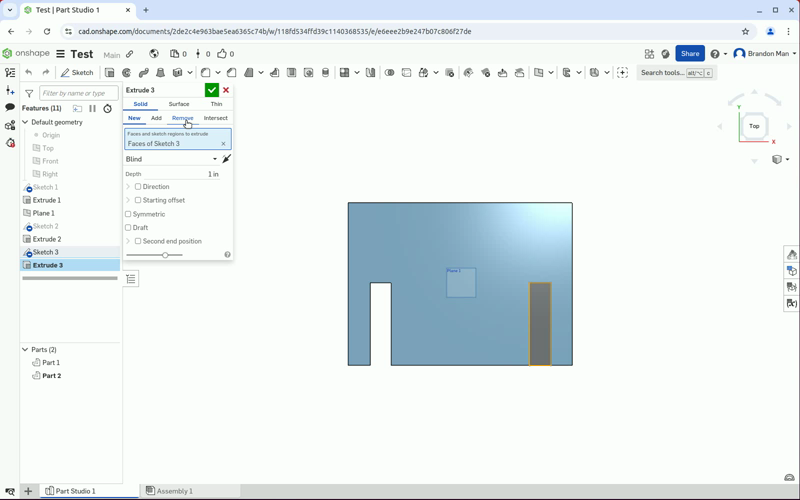
click(186, 120)
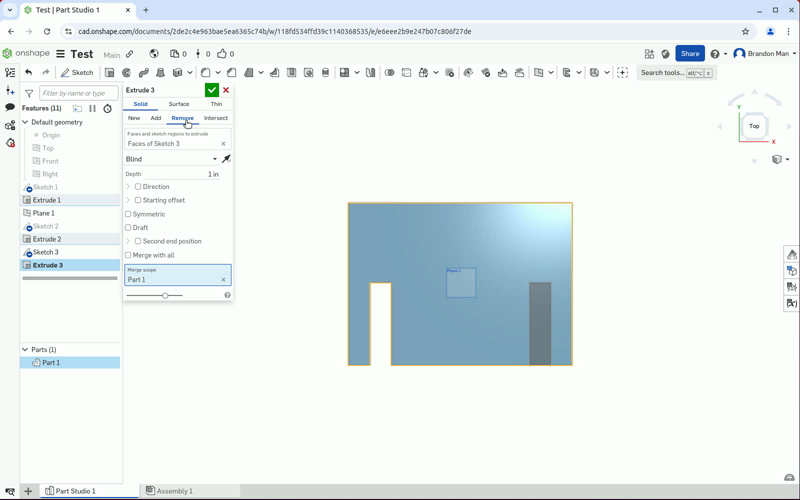
key(tab, 4)
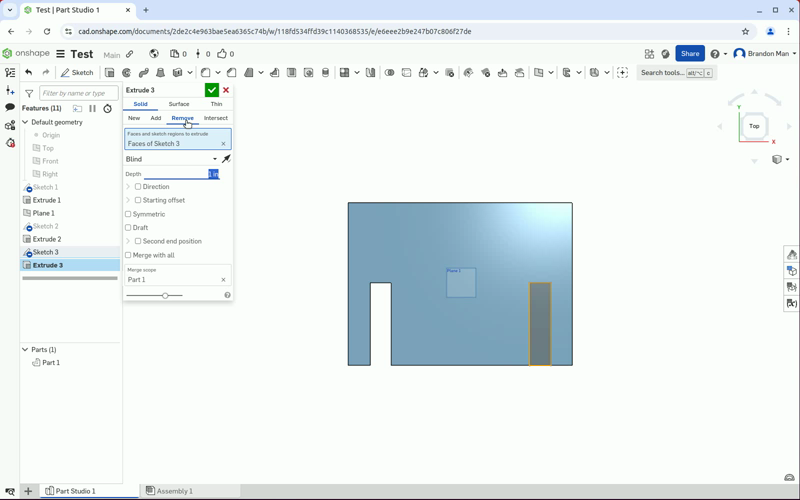
text(20.942)
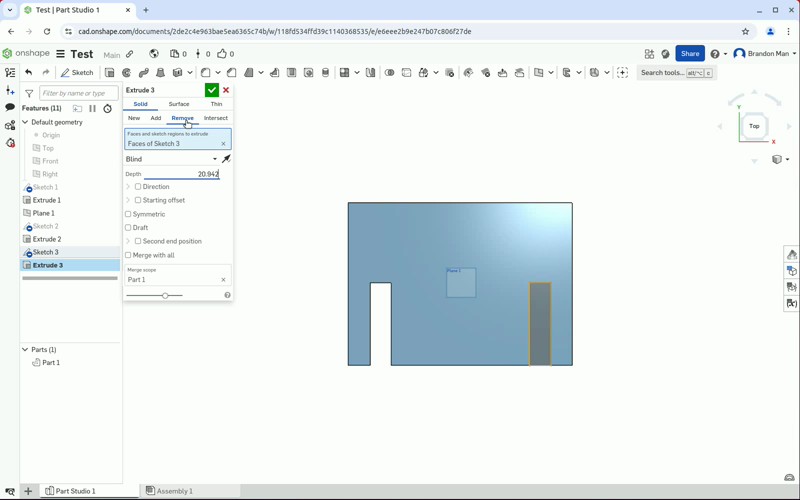
key(tab, 6)
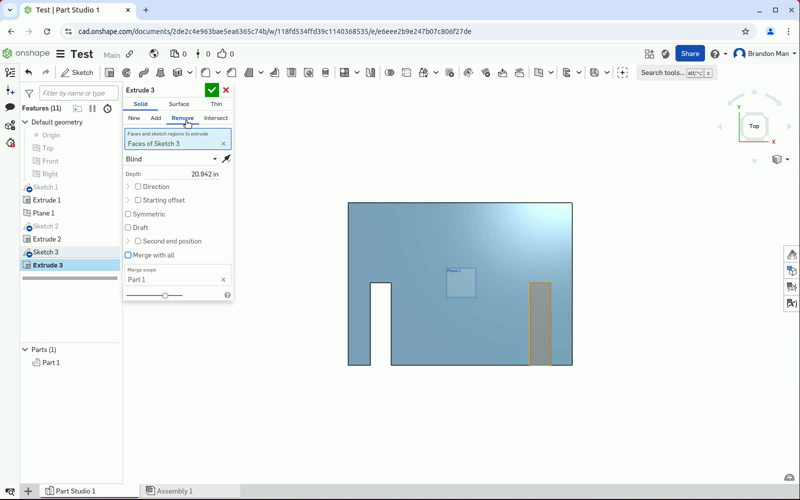
key(space)
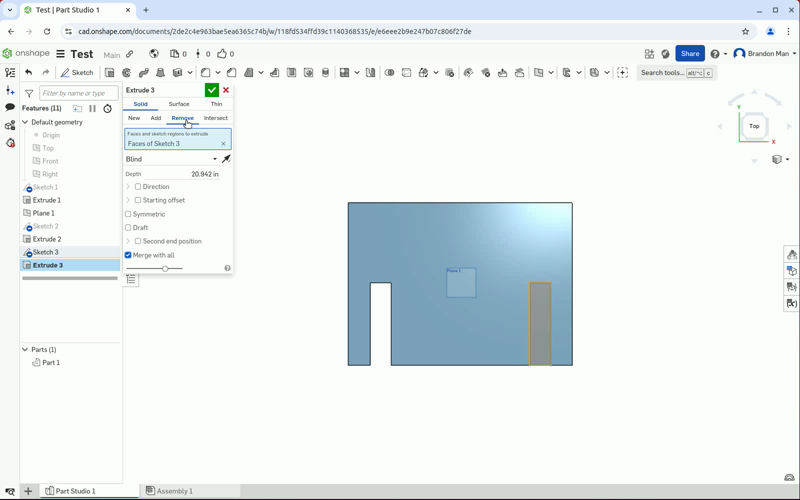
key(enter)
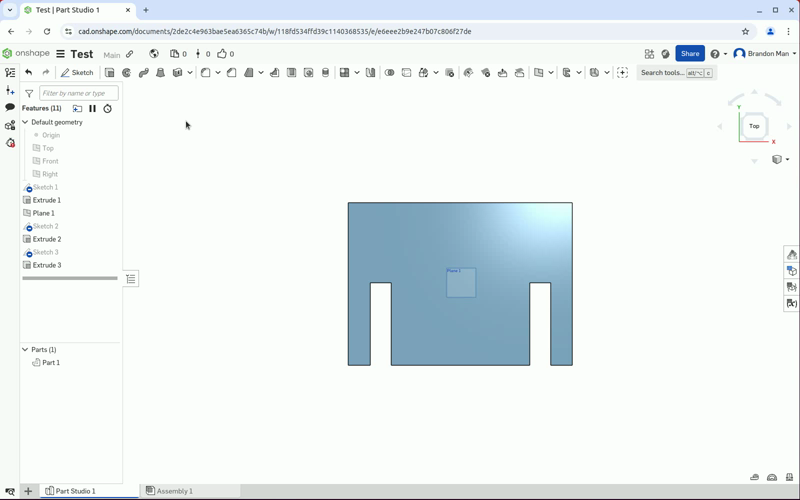
key(shift+h)
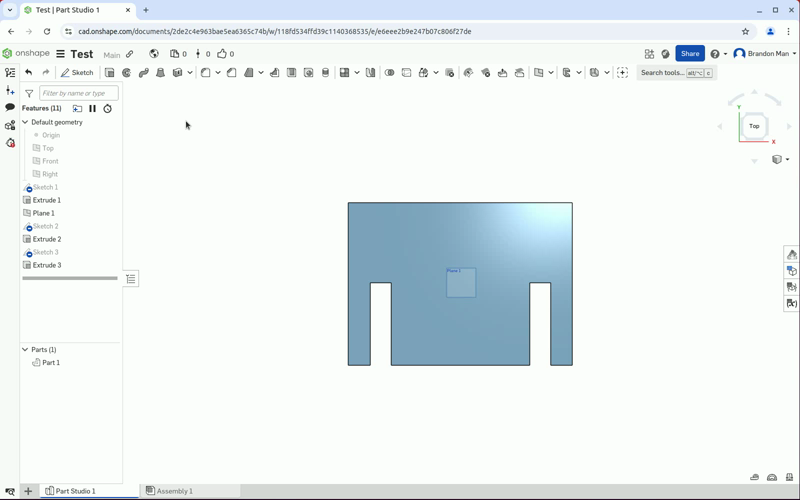
key(shift+h)
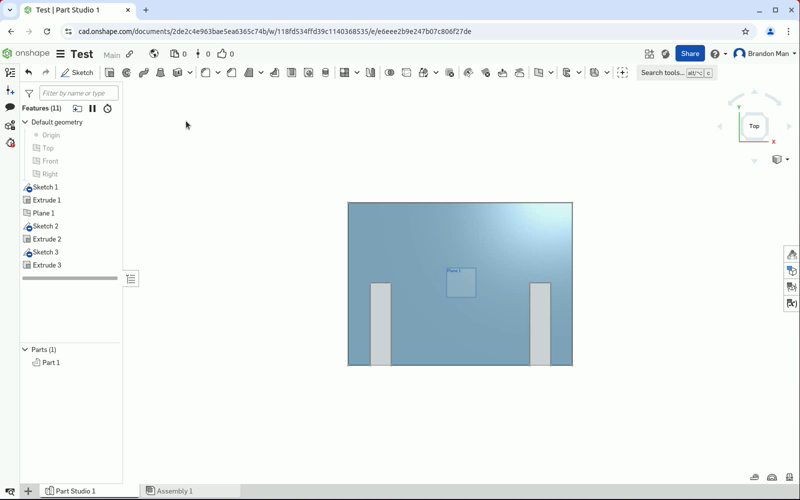
key(shift+7)
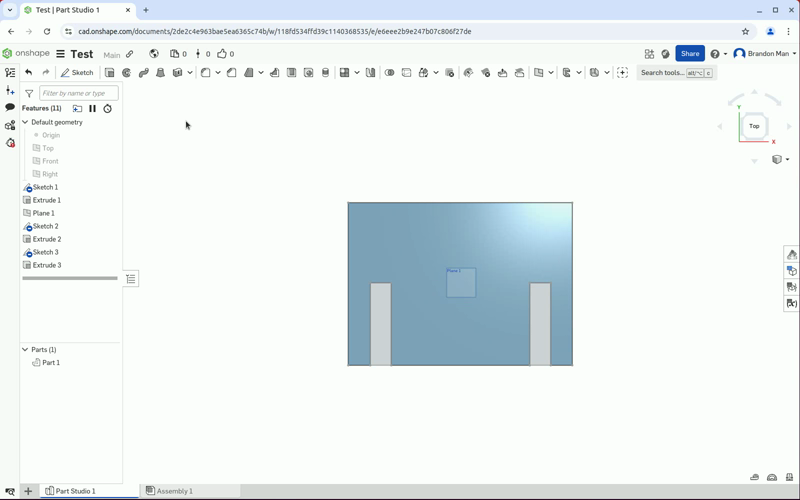
key(up, 3)
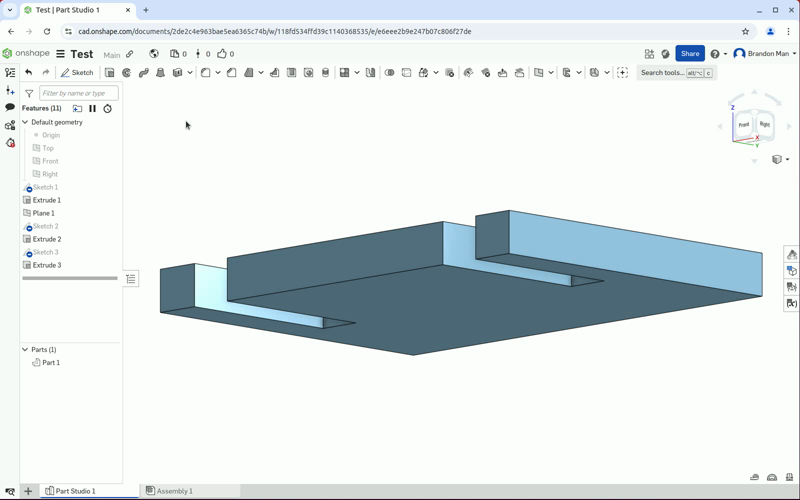
key(left, 3)
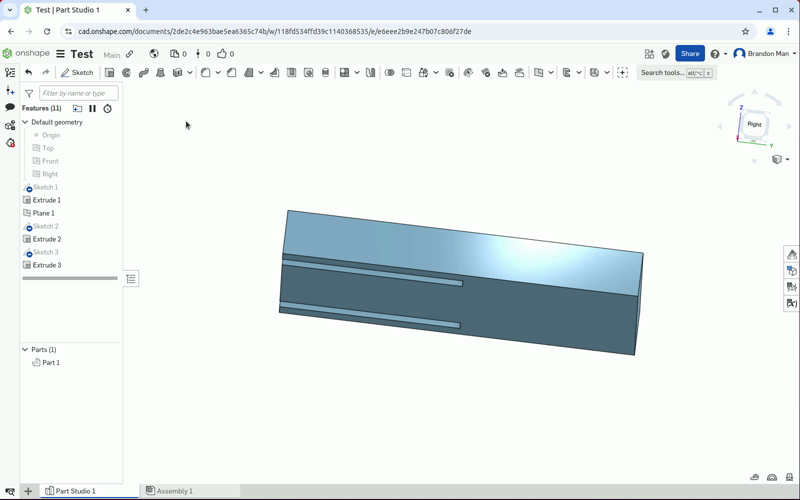
key(right, 3)
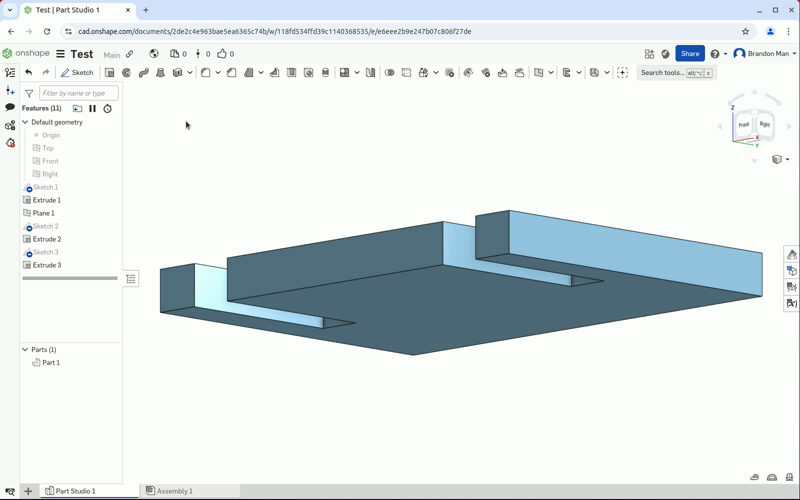
key(down, 3)
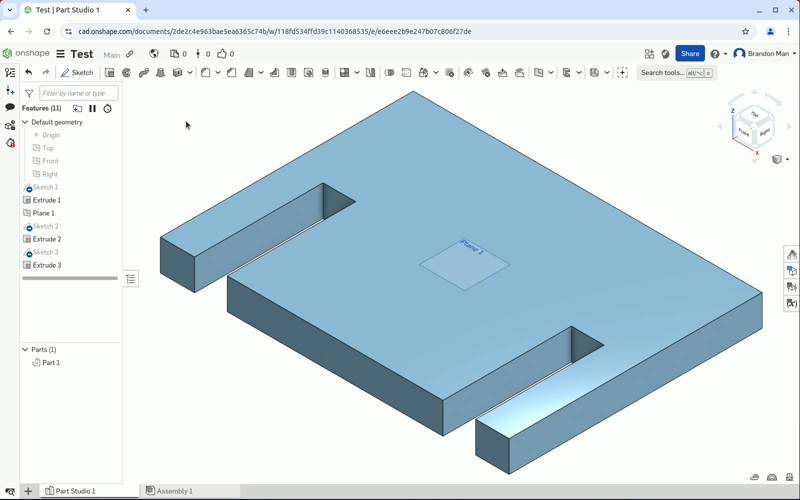
mouse_move(73, 189)
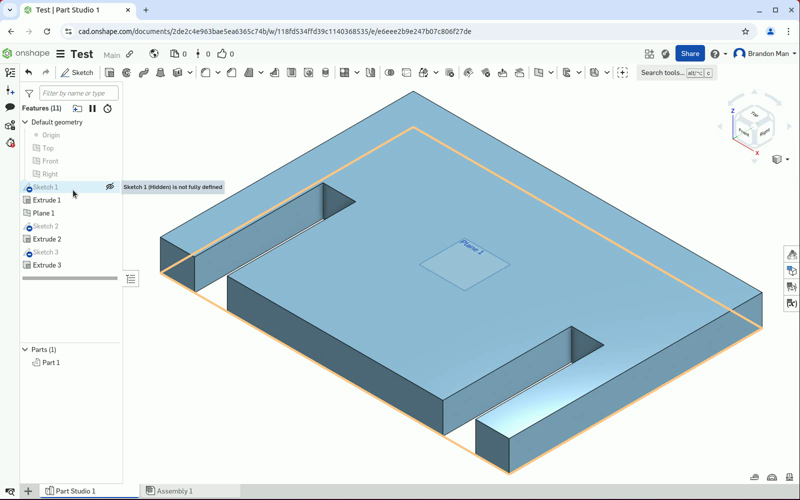
click(73, 189)